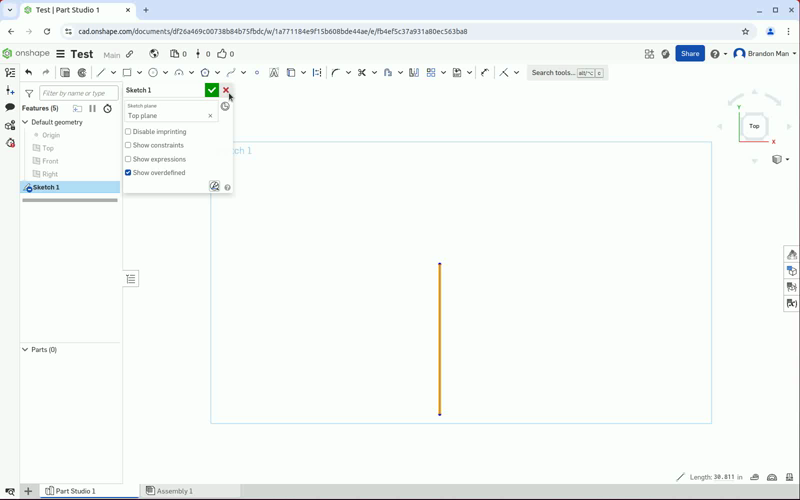
key(shift+h)
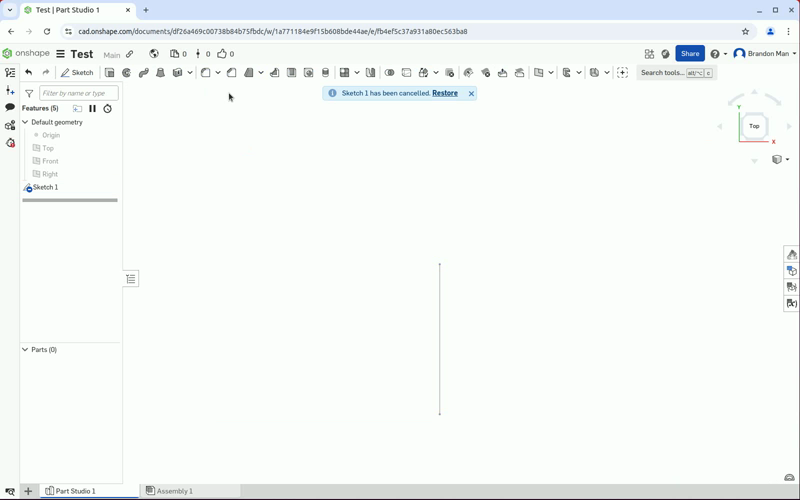
key(shift+s)
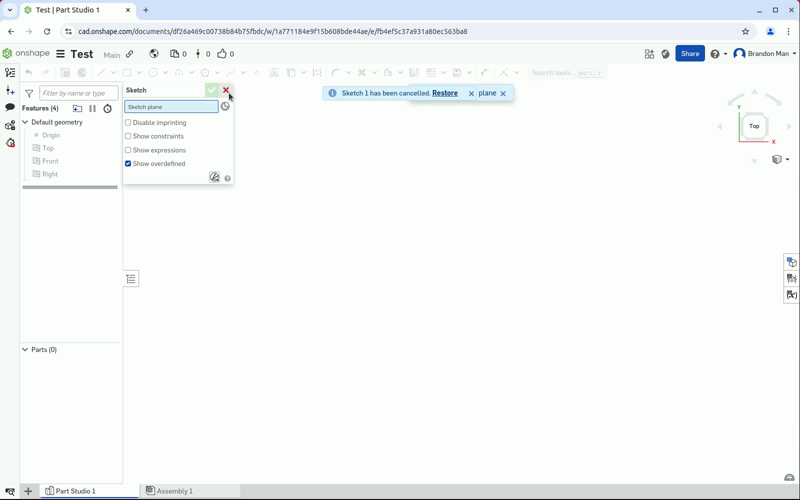
mouse_move(73, 150)
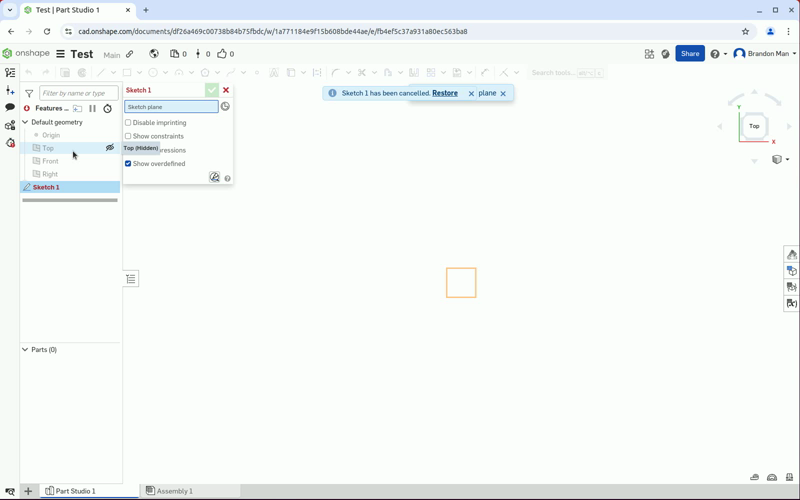
click(73, 150)
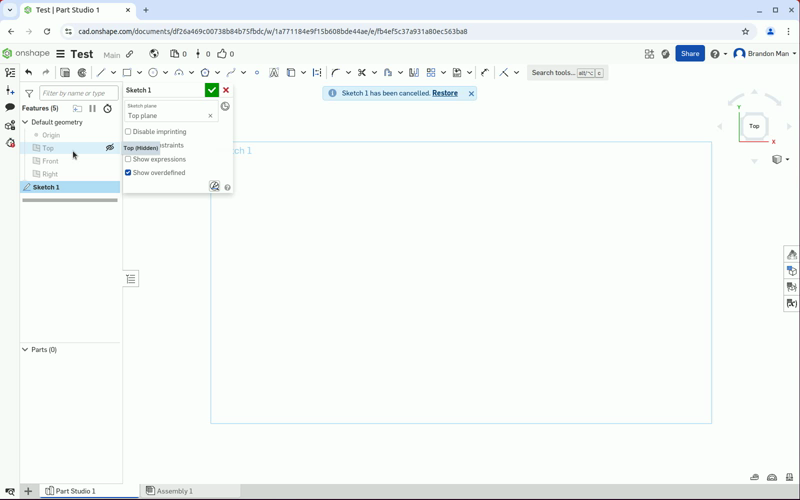
mouse_move(73, 352)
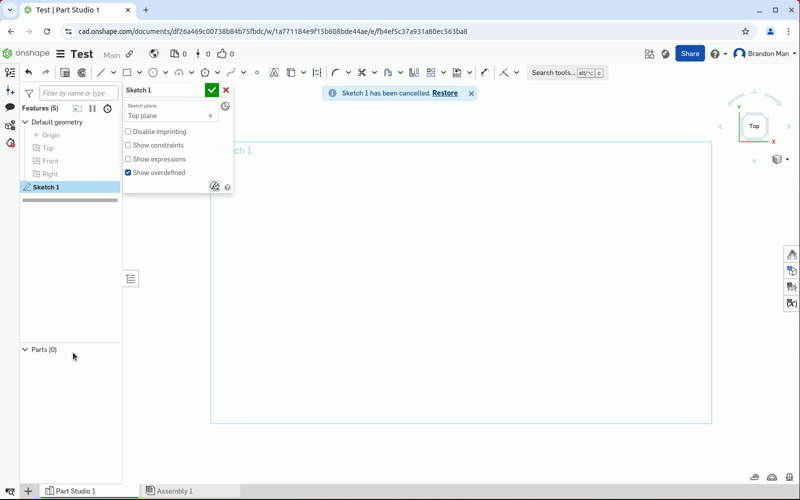
key(y)
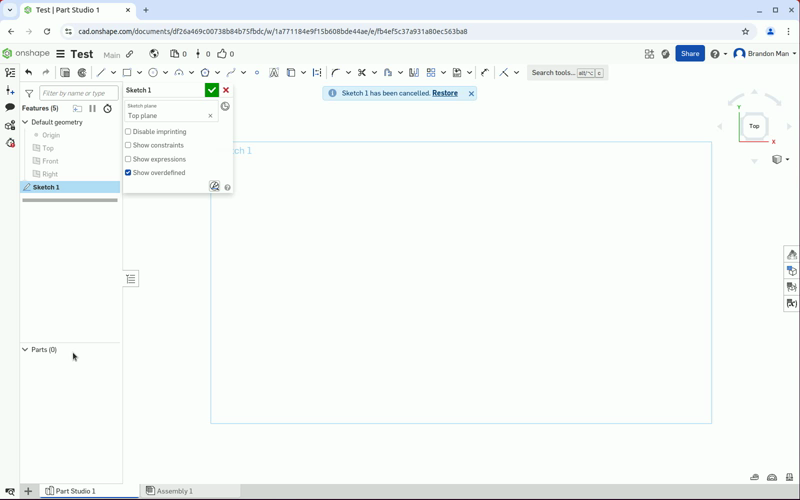
key(c)
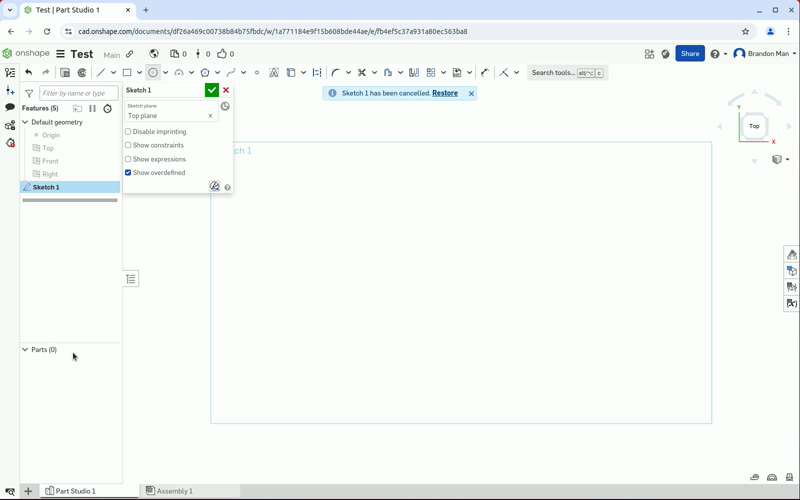
key_down(shift)
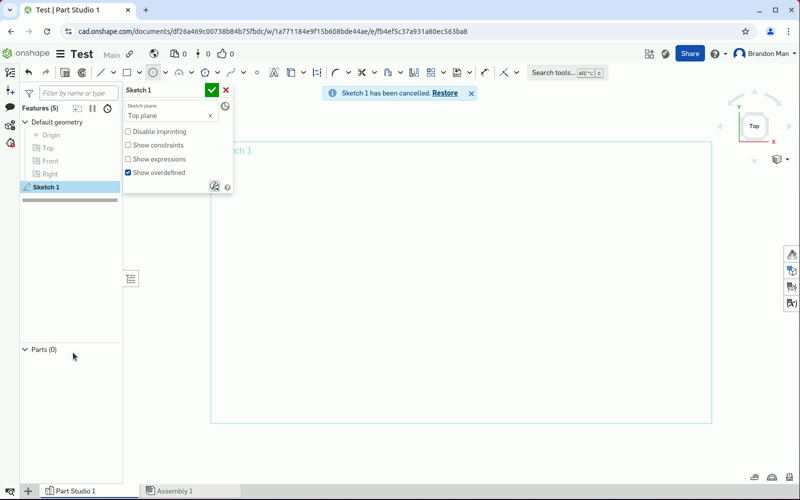
mouse_move(461, 282)
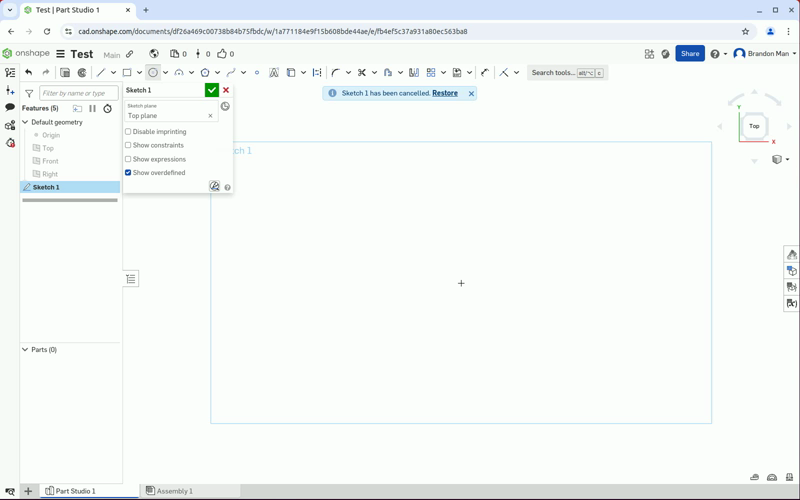
click(461, 282)
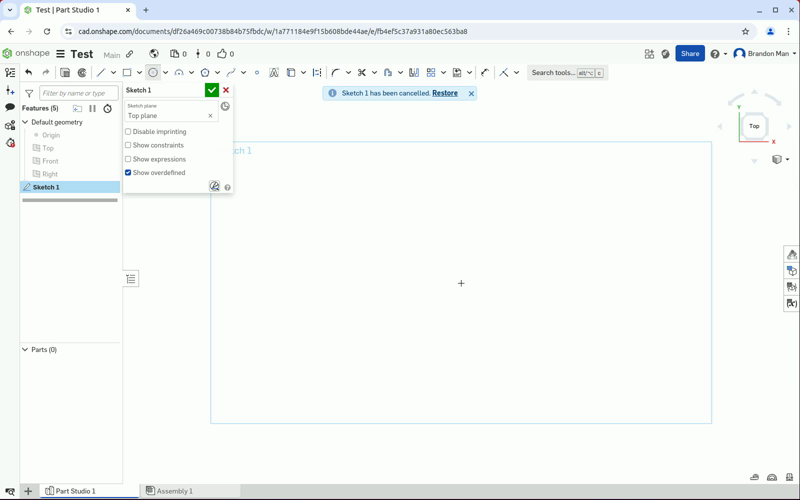
key_up(shift)
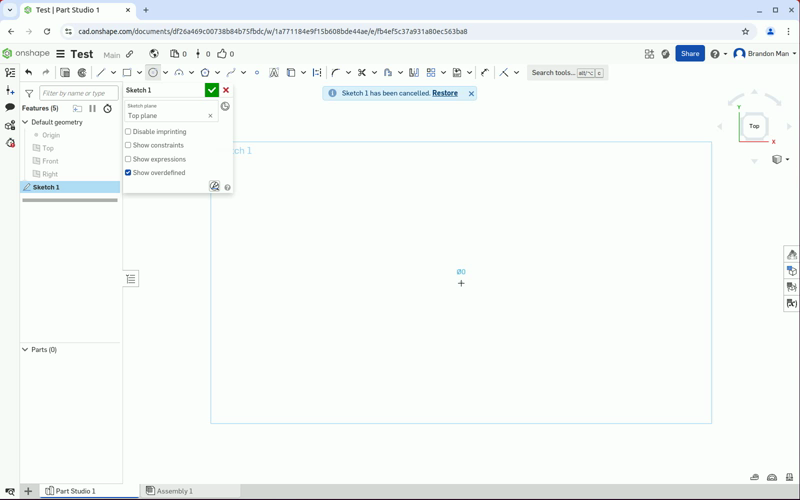
mouse_move(572, 282)
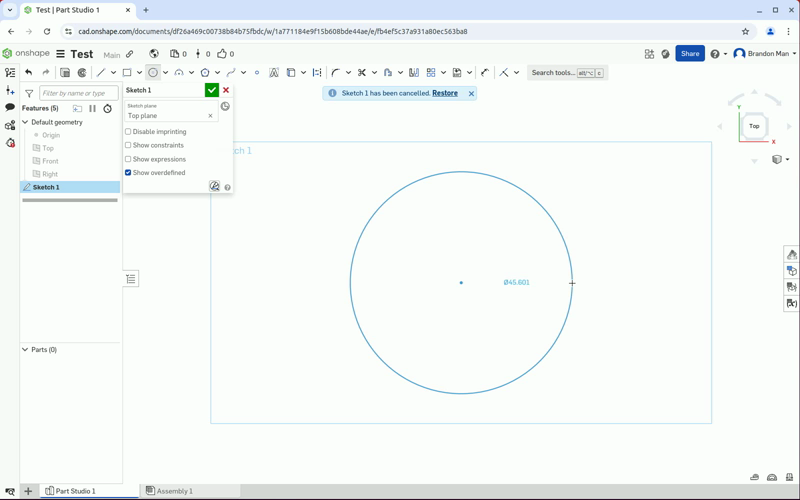
click(572, 282)
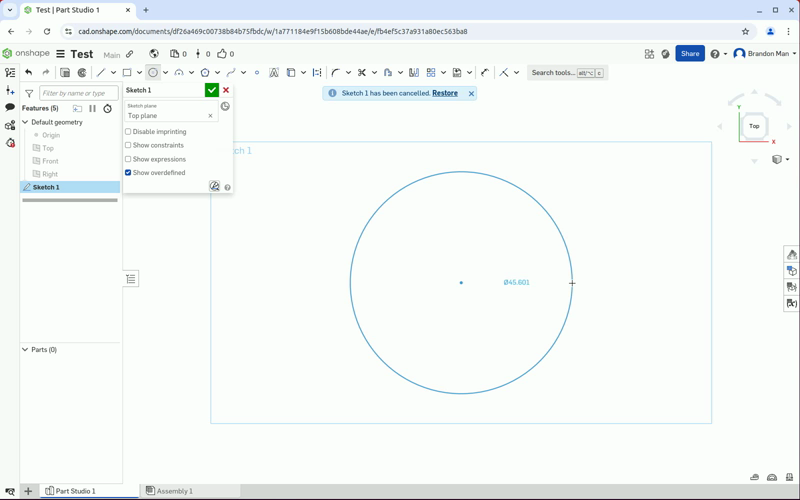
key(esc)
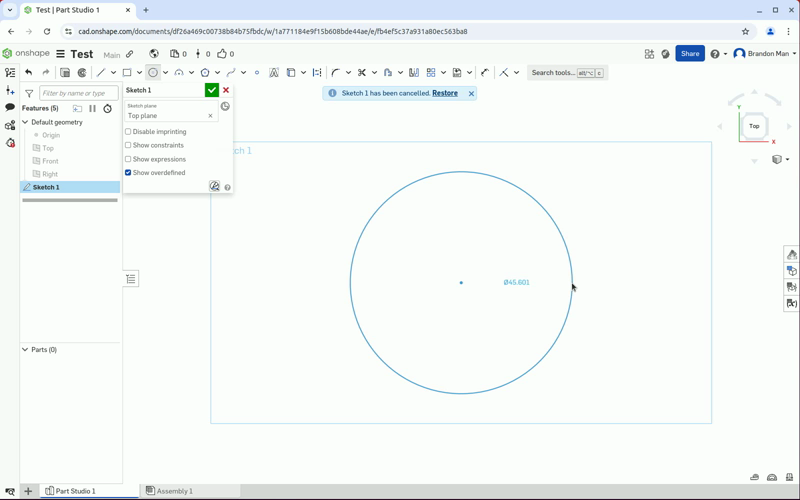
key(c)
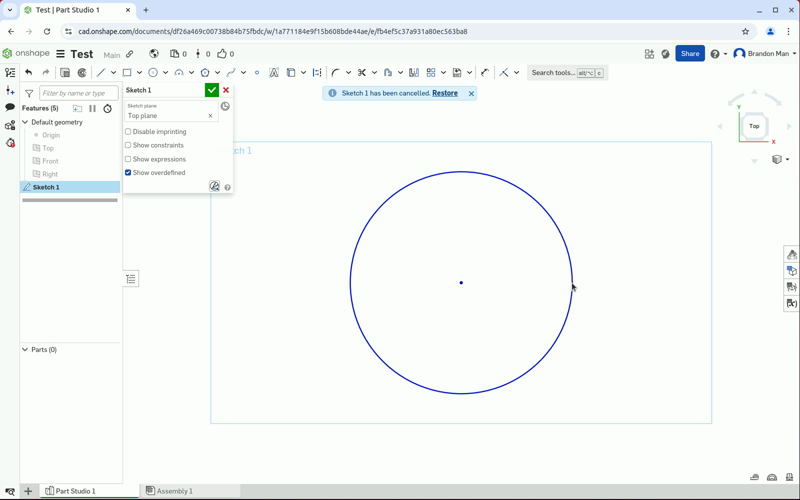
key_down(shift)
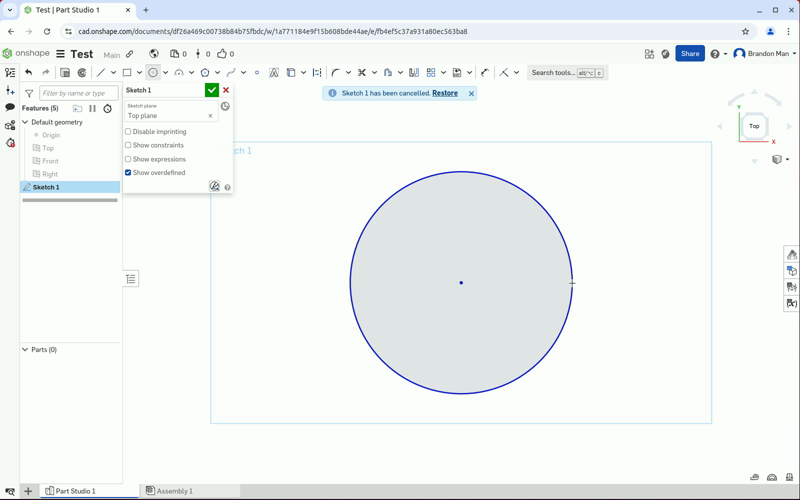
mouse_move(461, 282)
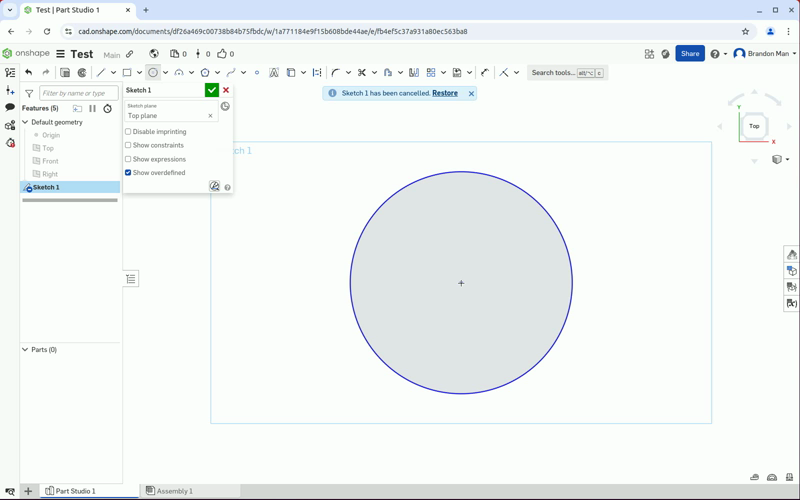
click(461, 282)
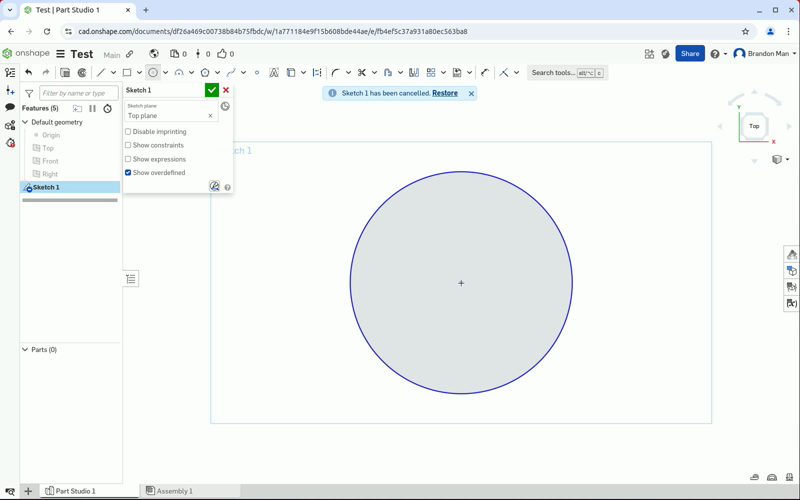
key_up(shift)
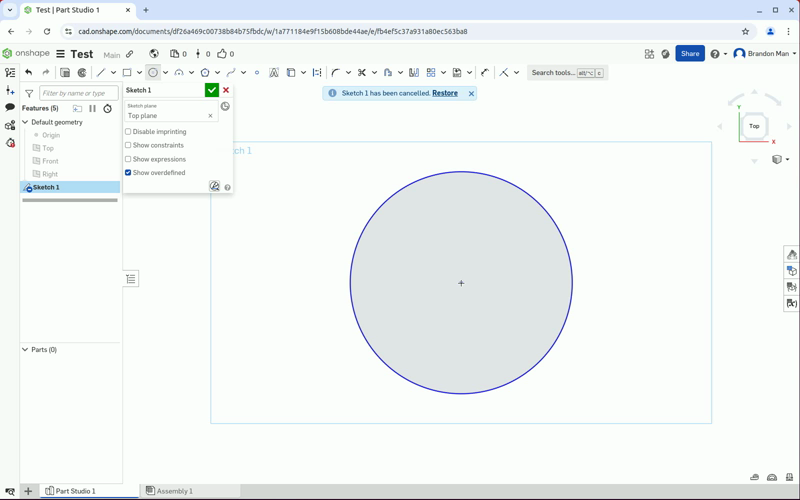
mouse_move(513, 282)
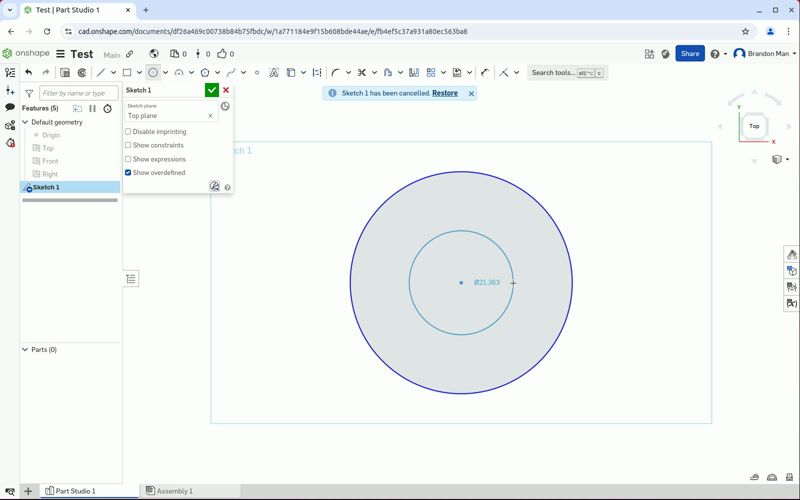
click(513, 282)
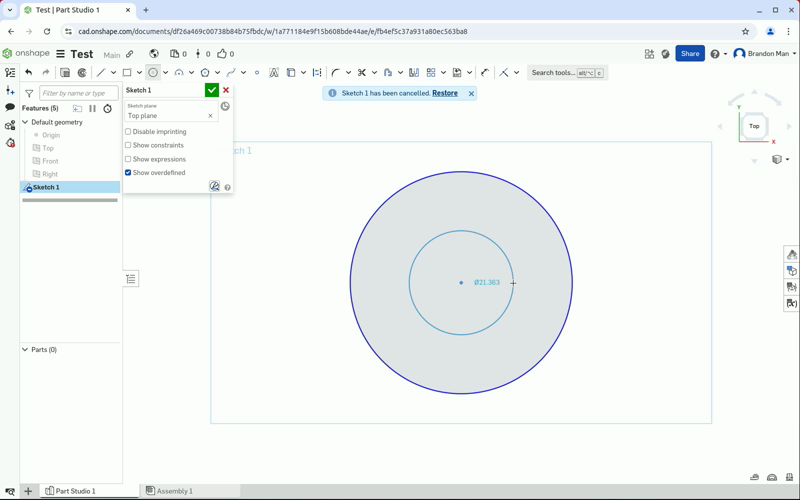
key(esc)
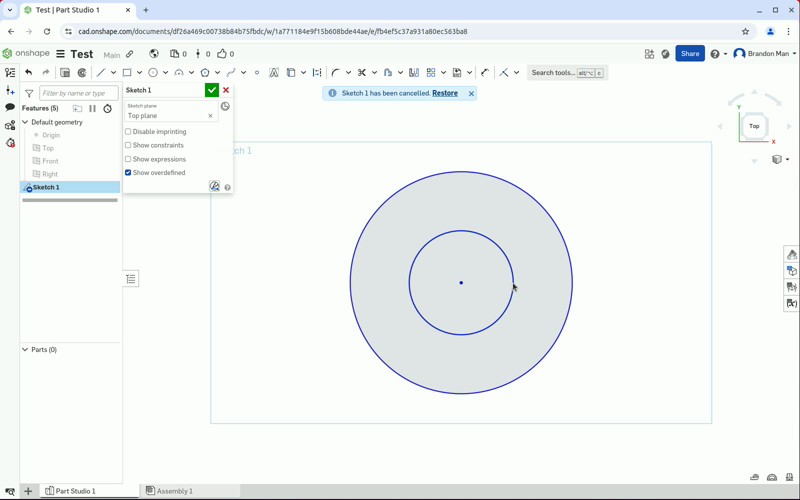
mouse_move(535, 232)
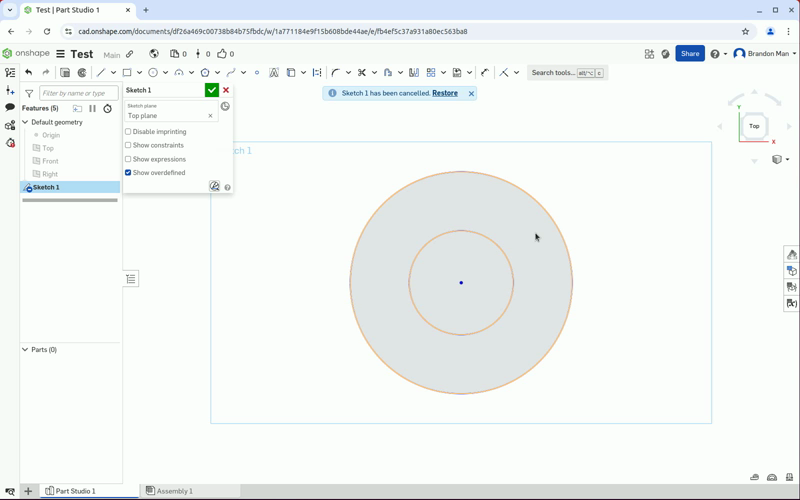
click(535, 232)
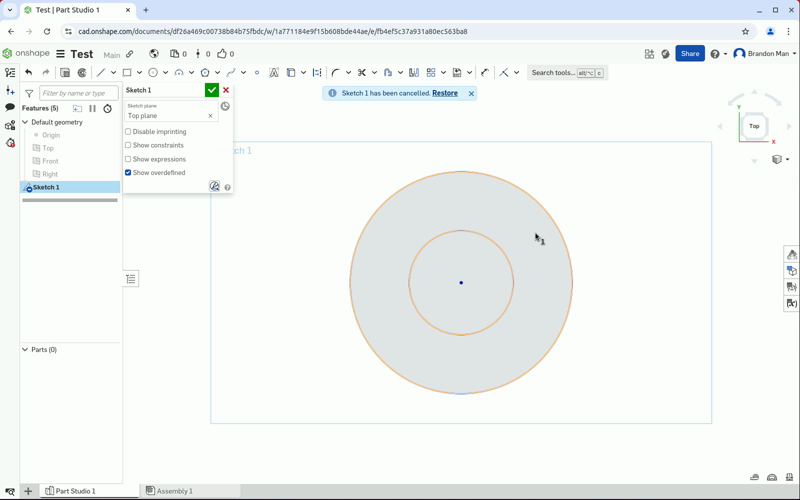
mouse_move(73, 352)
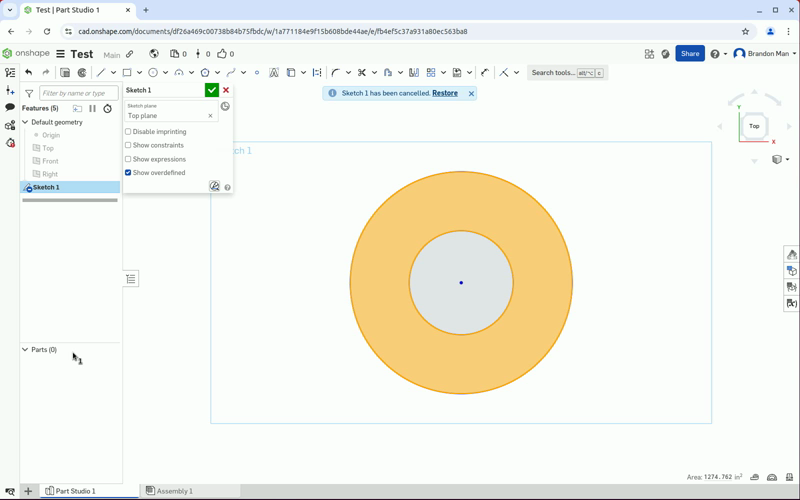
key(shift+y)
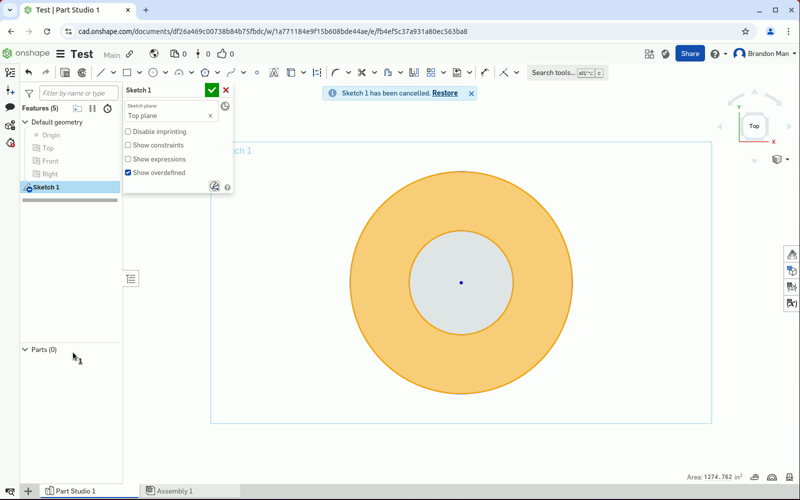
key(shift+e)
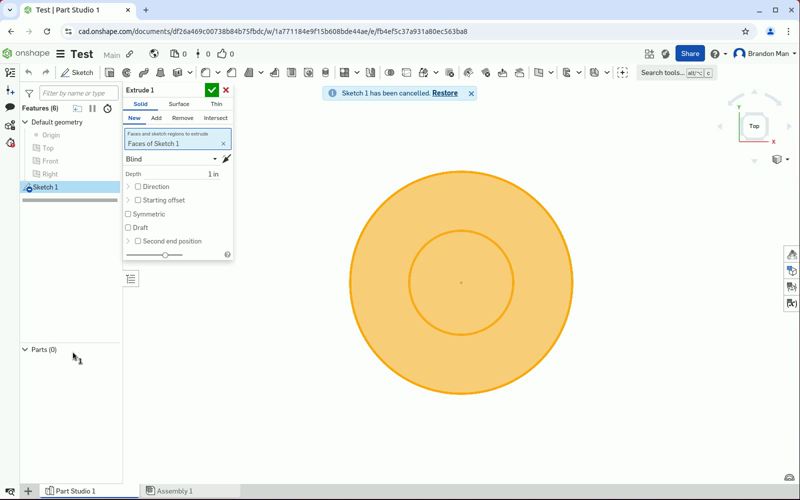
mouse_move(143, 106)
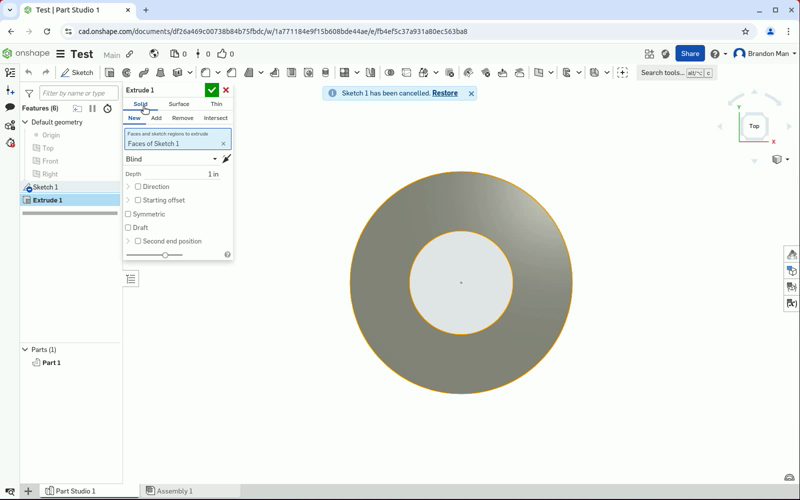
click(143, 106)
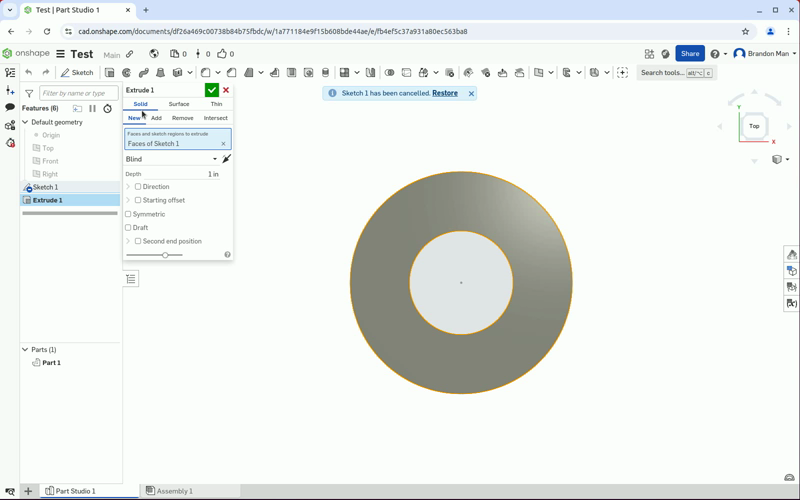
mouse_move(137, 120)
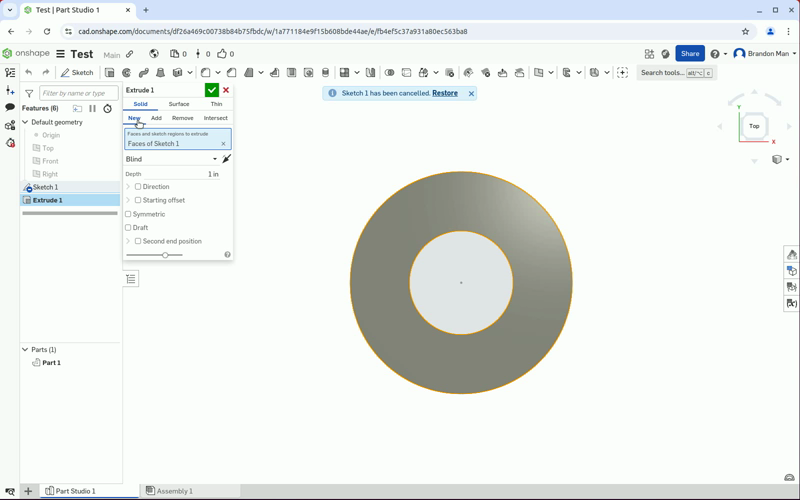
click(137, 120)
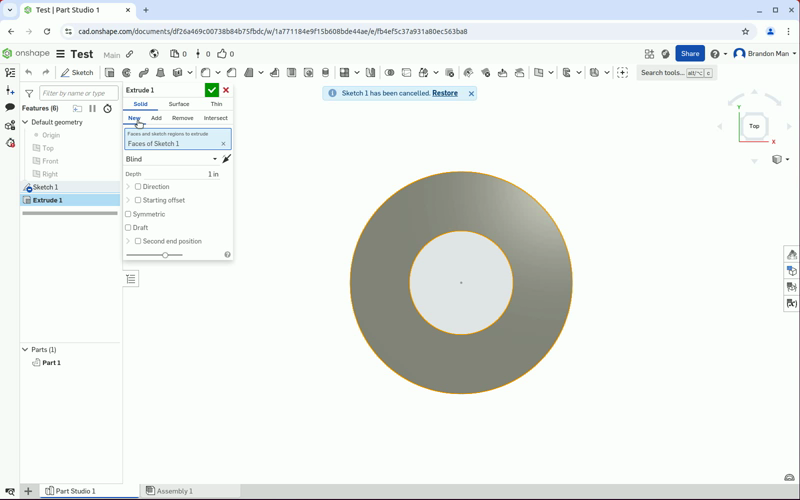
key(tab, 4)
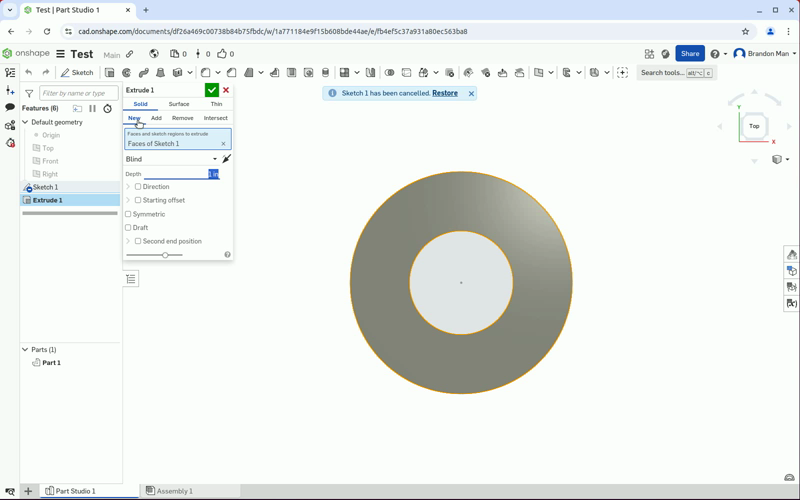
text(-4.092)
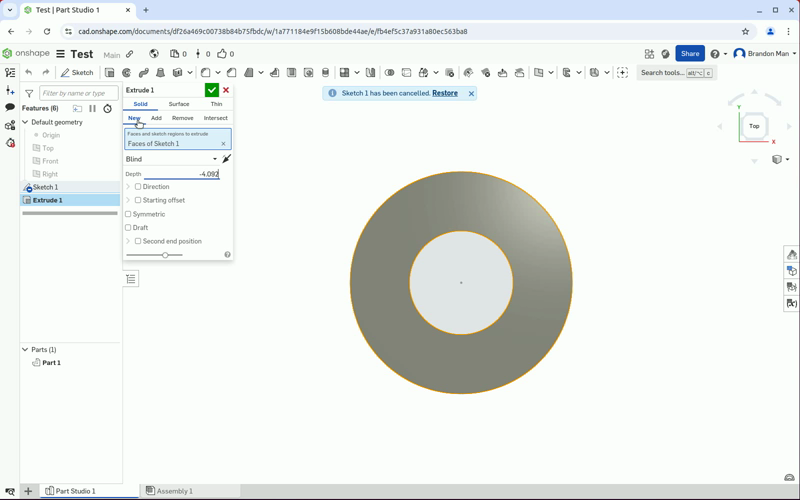
key(enter)
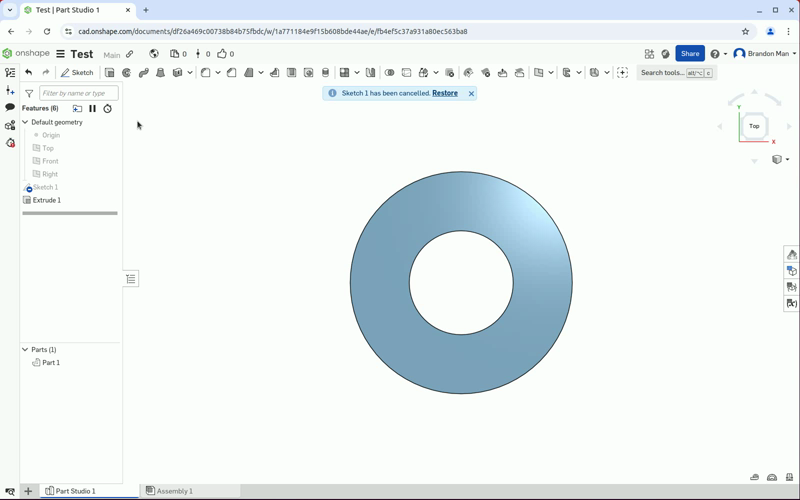
key(shift+h)
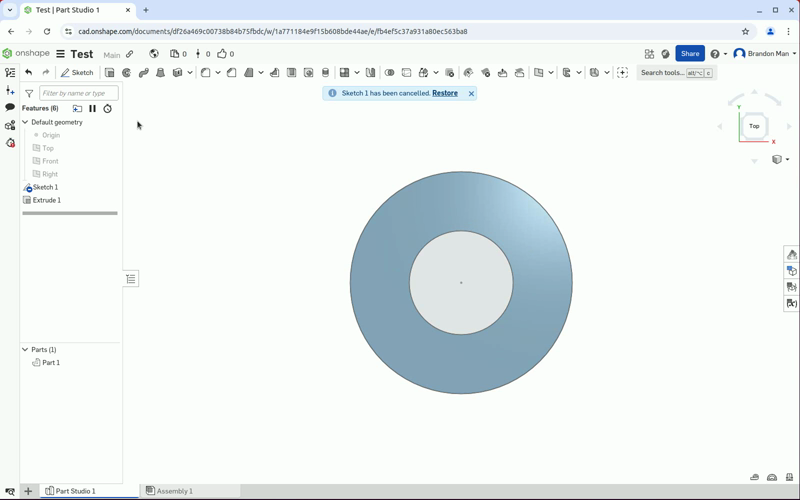
key(shift+h)
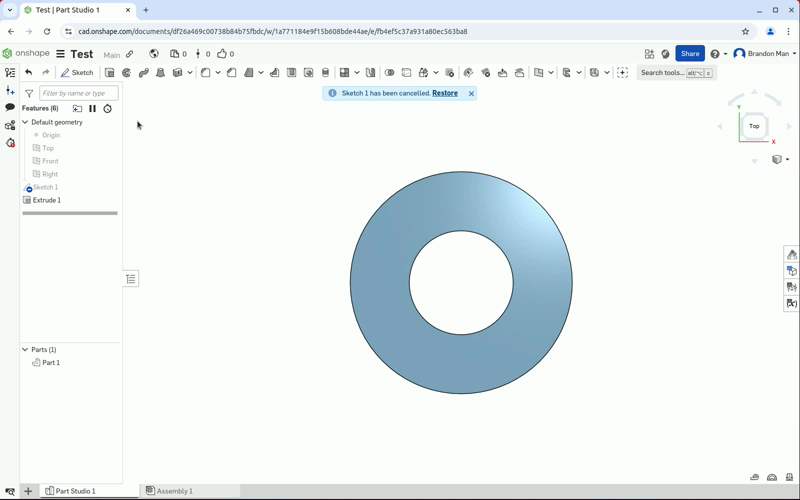
mouse_move(73, 189)
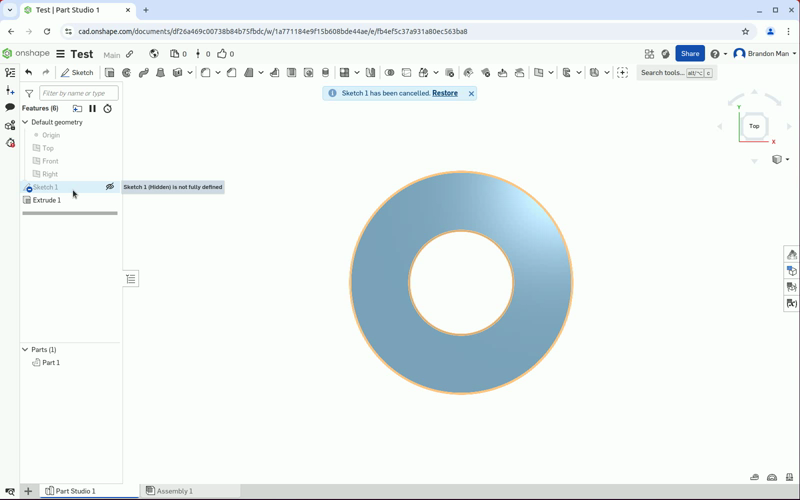
click(73, 189)
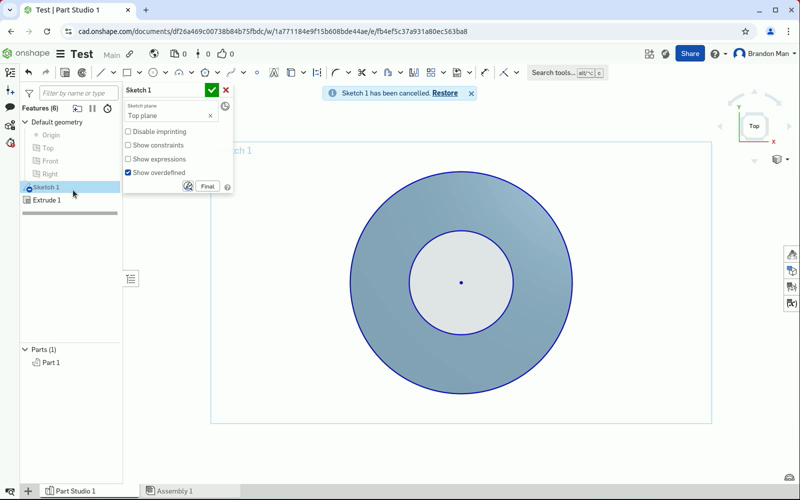
mouse_move(229, 92)
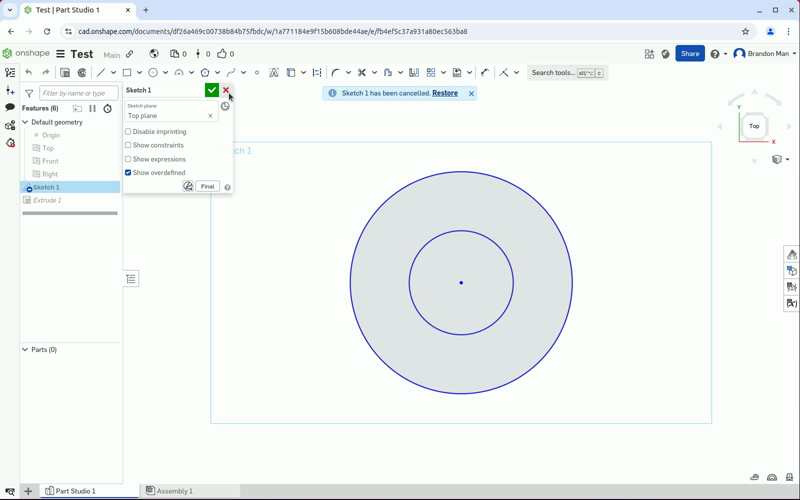
click(229, 92)
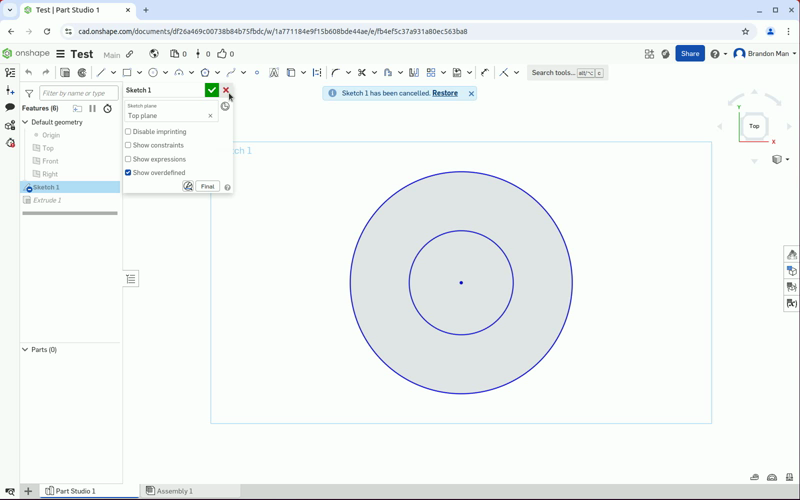
key(shift+s)
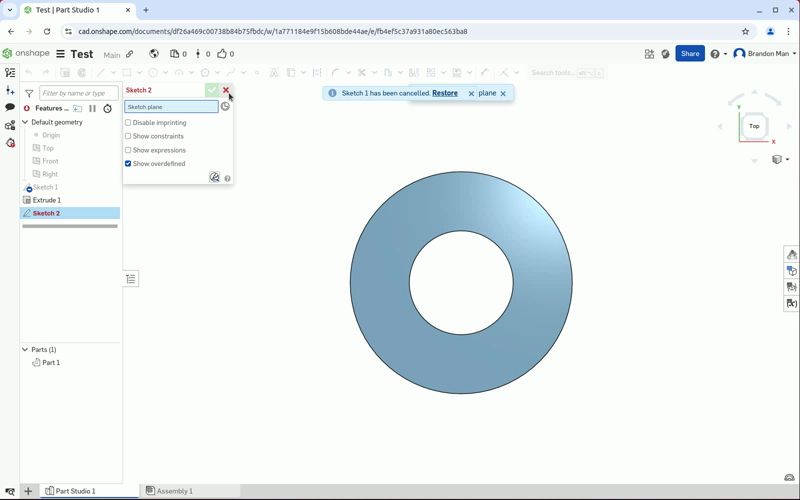
mouse_move(73, 150)
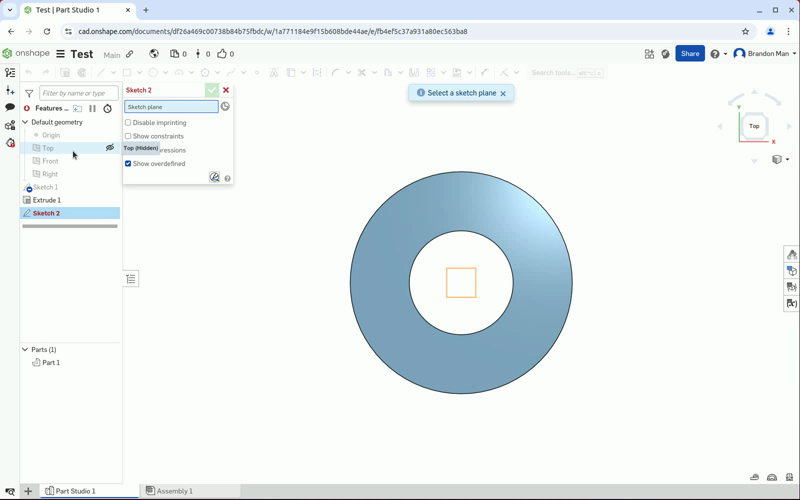
click(73, 150)
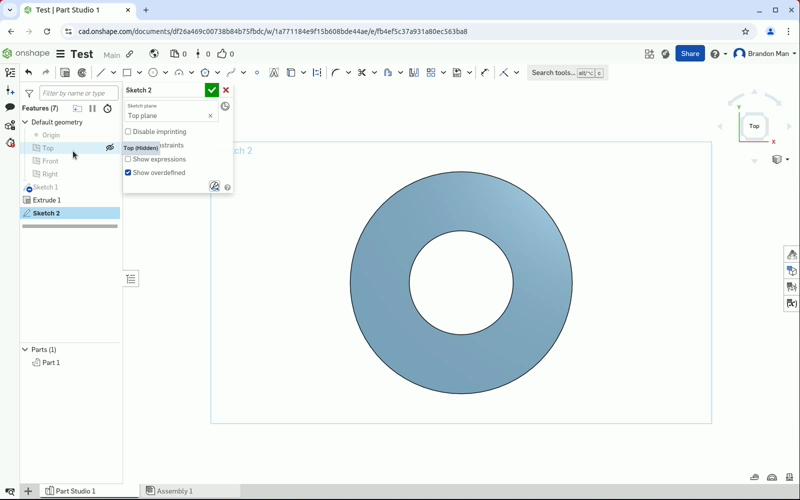
mouse_move(73, 352)
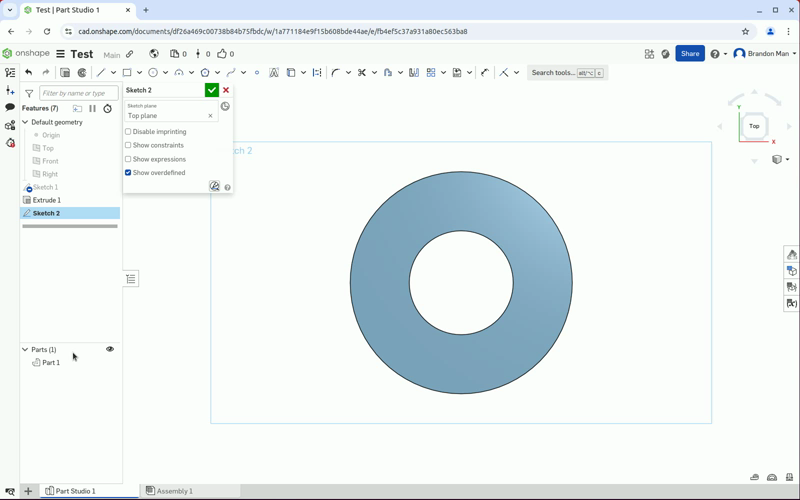
key(y)
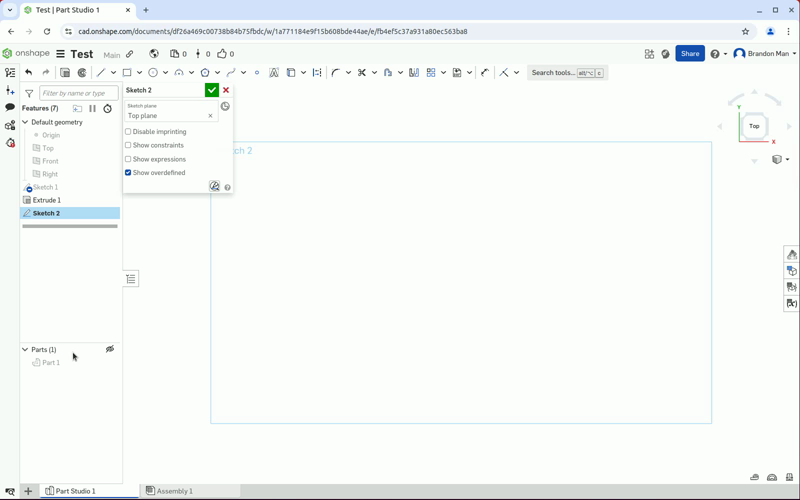
key(c)
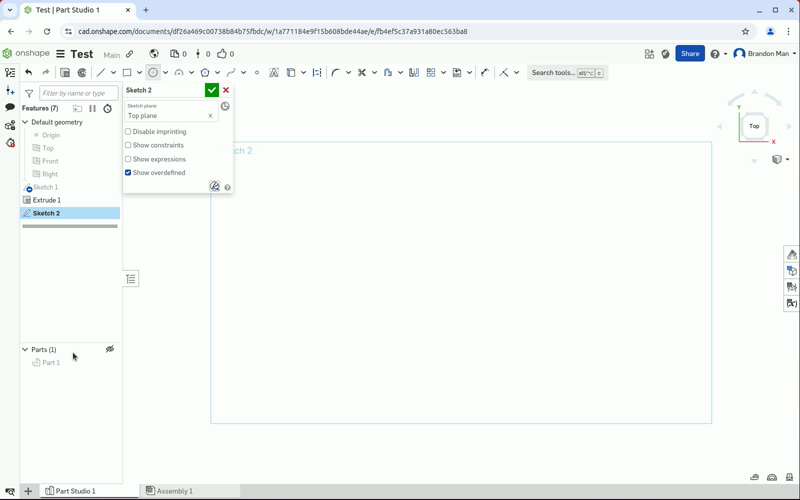
key_down(shift)
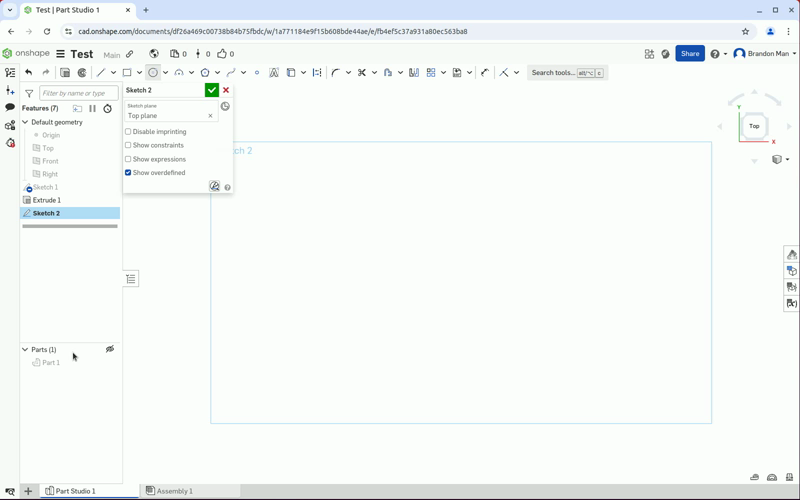
mouse_move(460, 282)
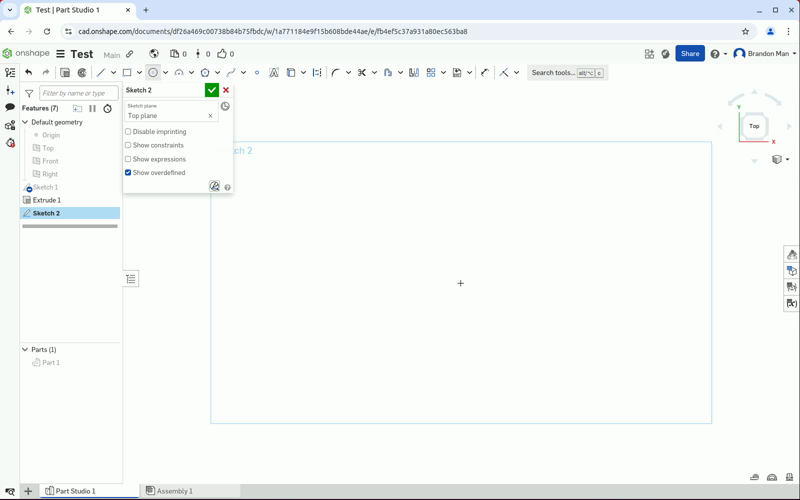
click(460, 282)
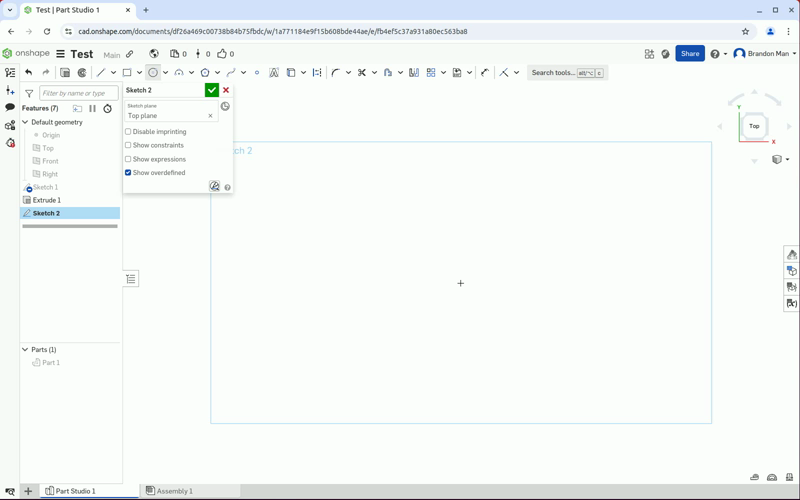
key_up(shift)
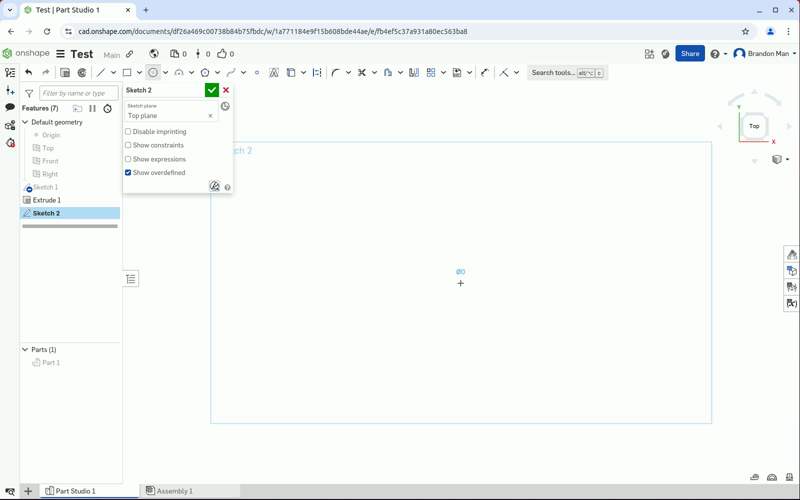
mouse_move(512, 282)
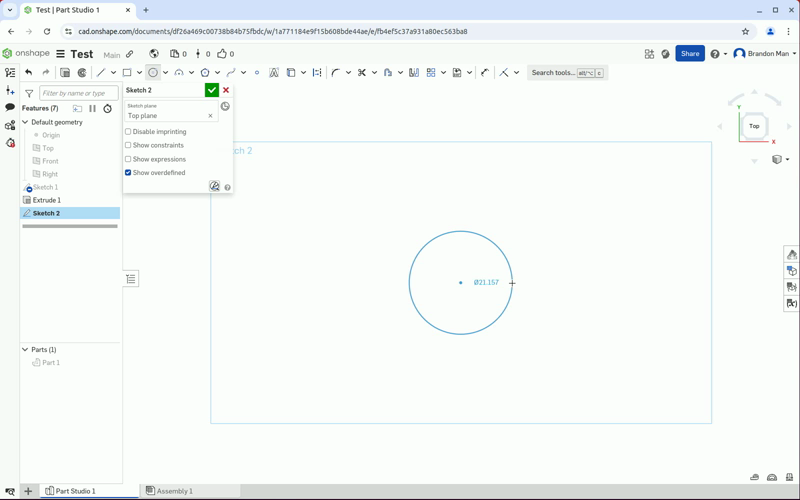
click(512, 282)
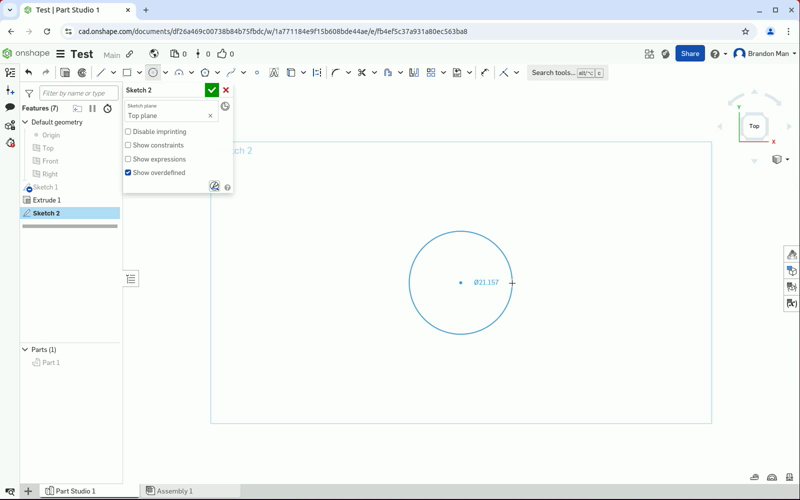
key(esc)
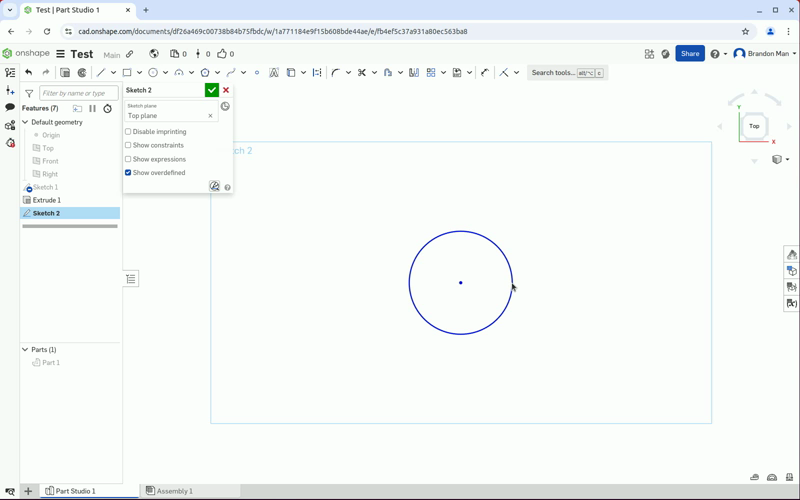
mouse_move(489, 252)
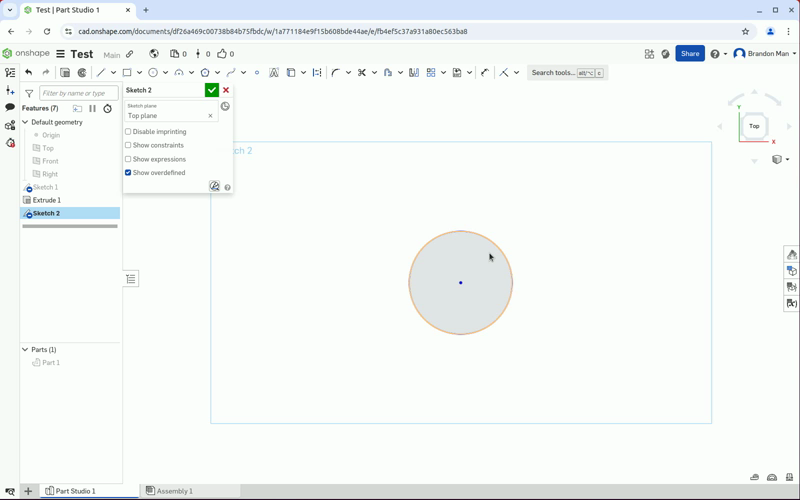
click(489, 252)
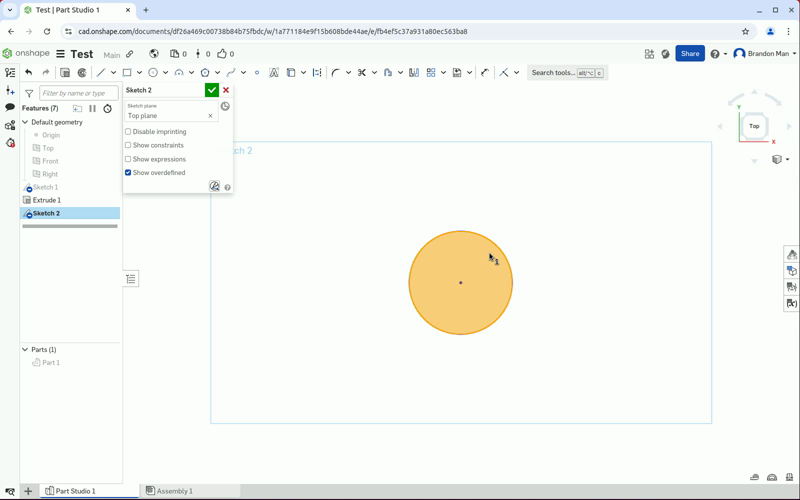
mouse_move(73, 352)
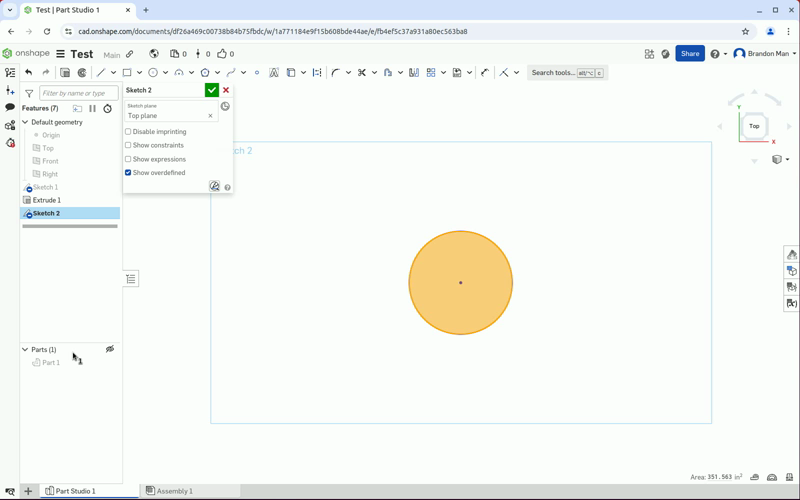
key(shift+y)
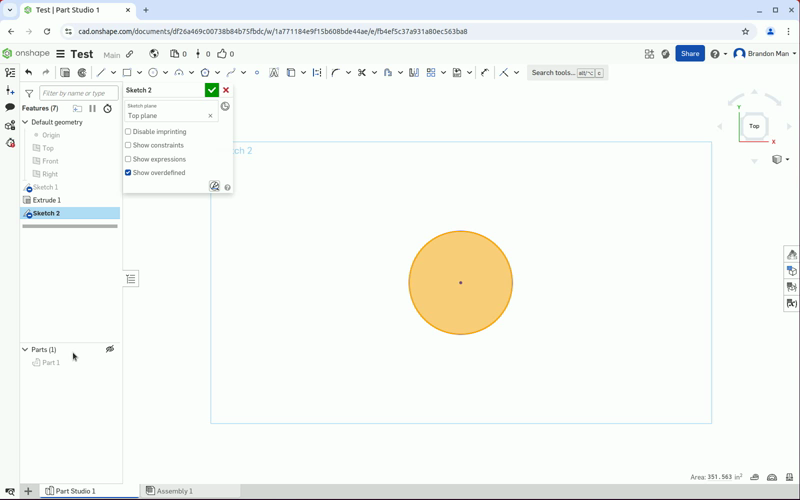
key(shift+e)
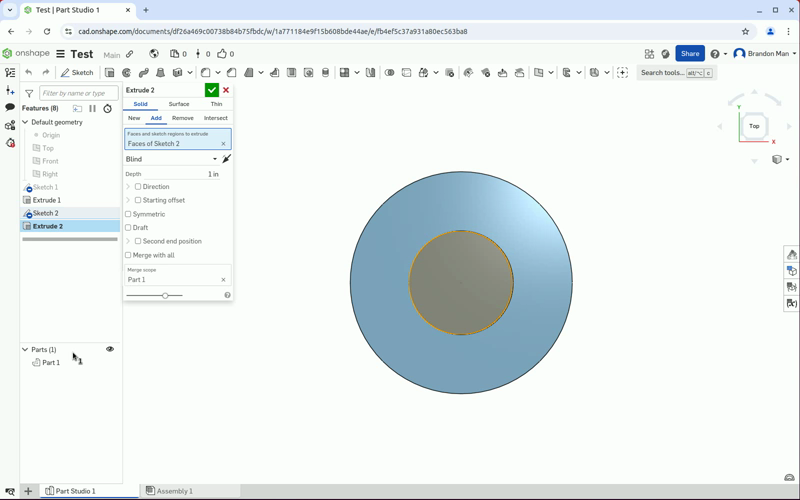
mouse_move(143, 106)
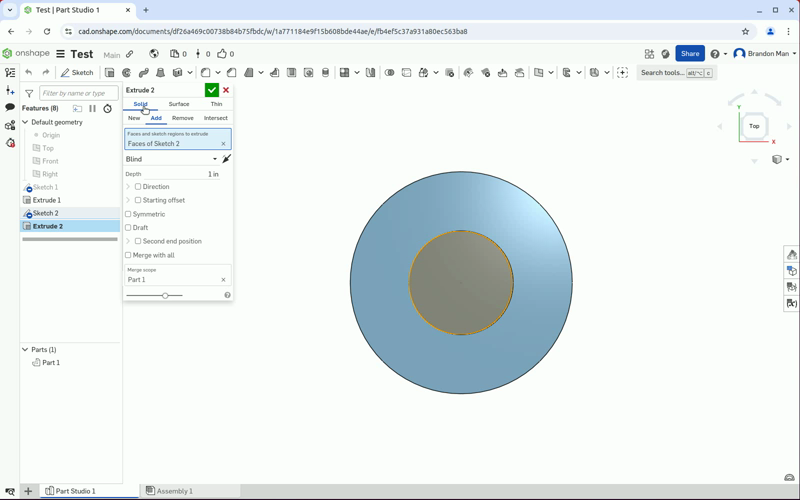
click(143, 106)
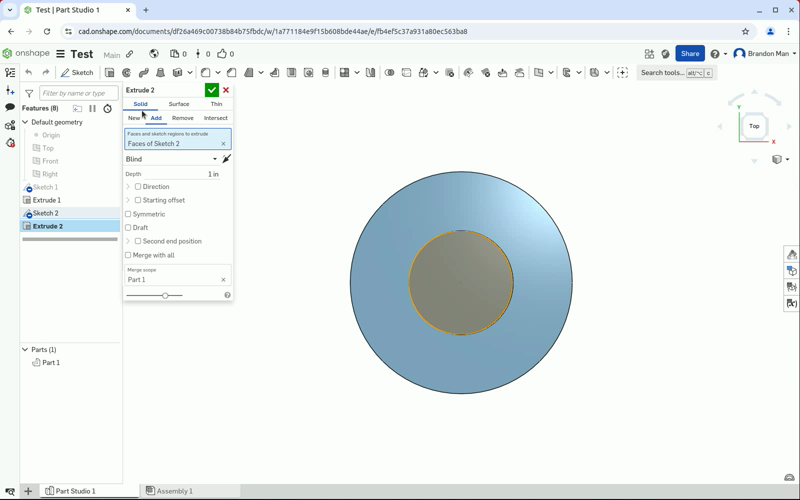
mouse_move(137, 120)
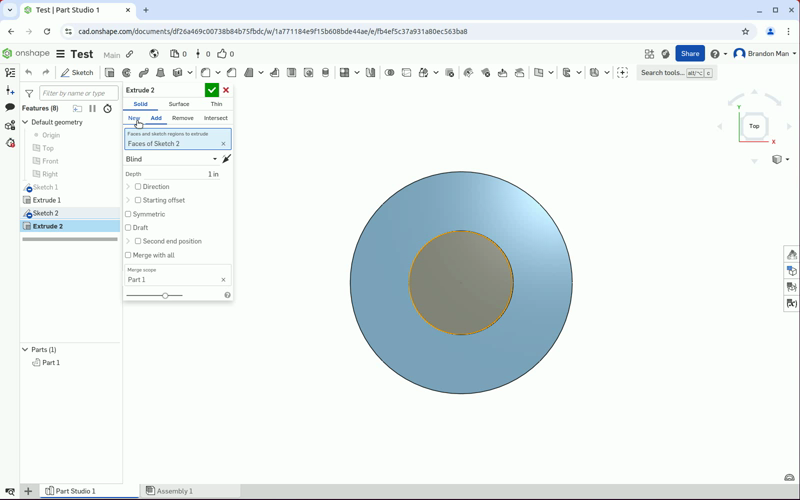
click(137, 120)
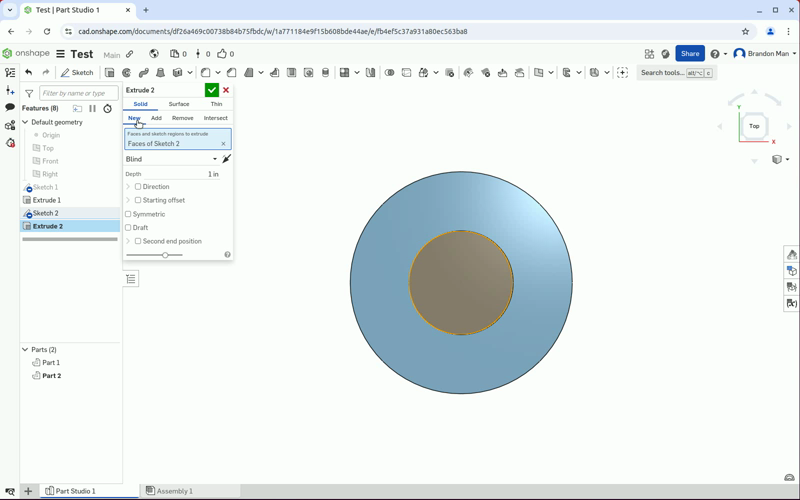
key(tab, 4)
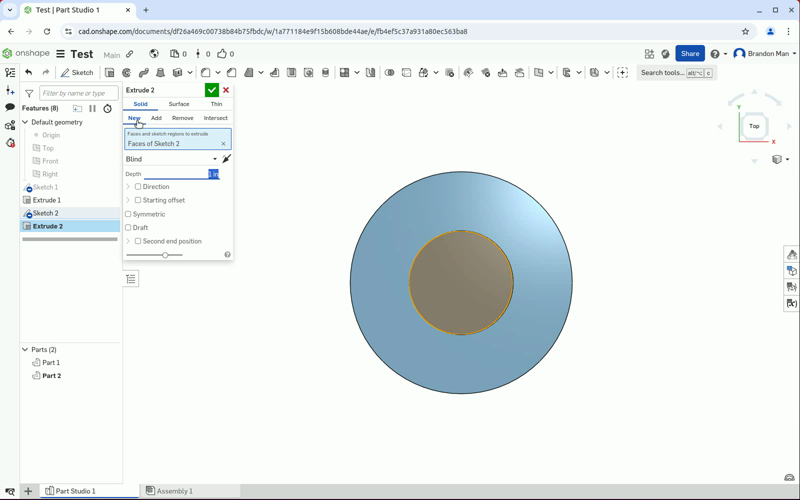
text(-4.092)
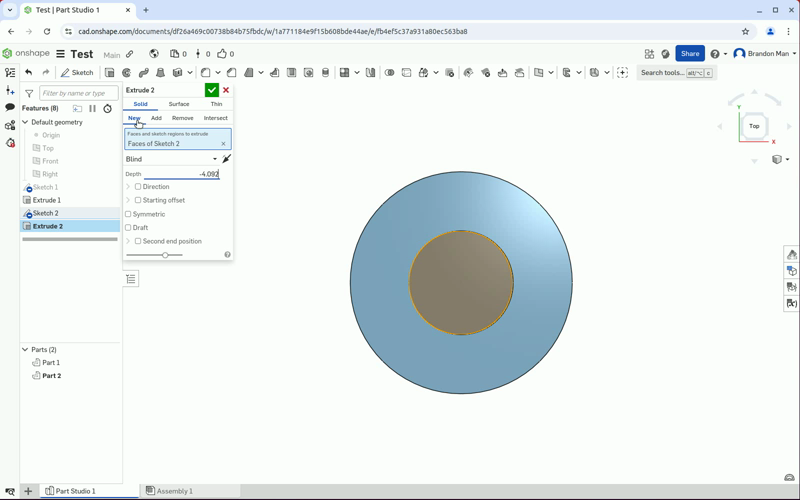
key(enter)
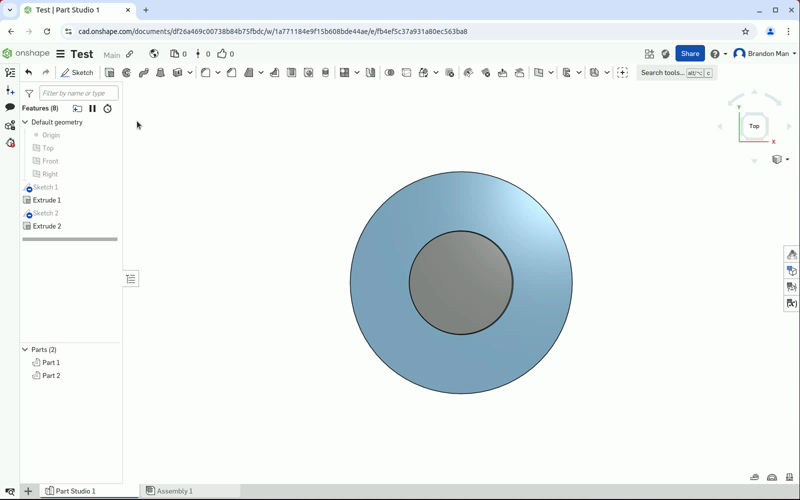
key(shift+h)
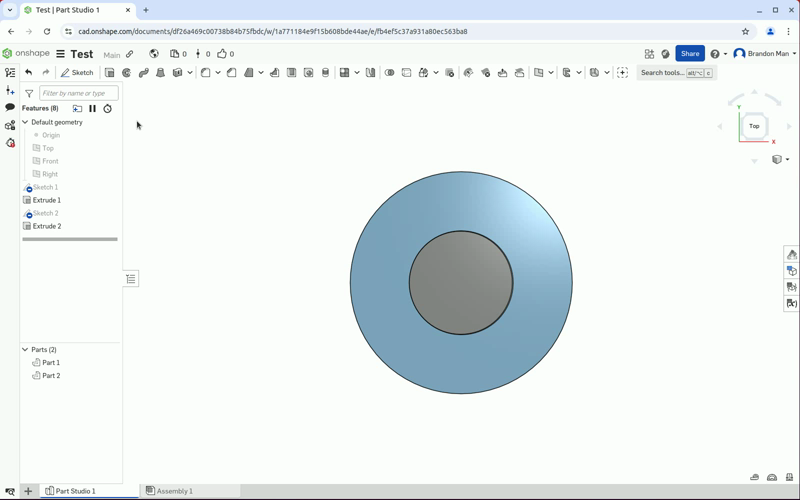
key(shift+h)
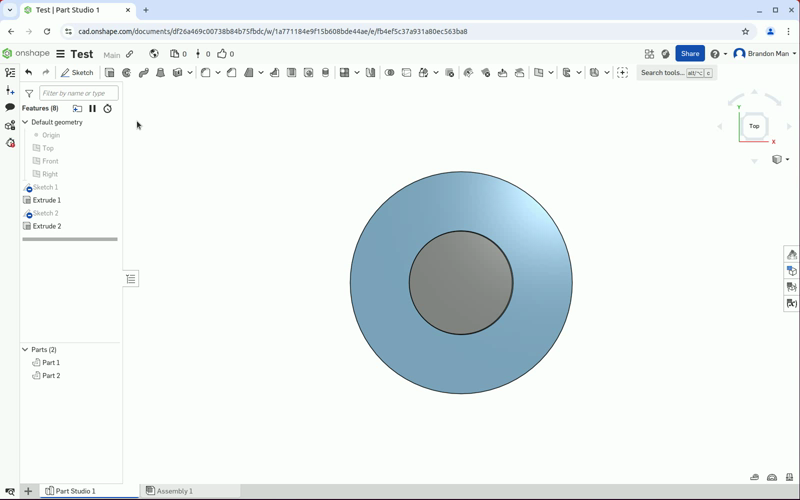
mouse_move(73, 189)
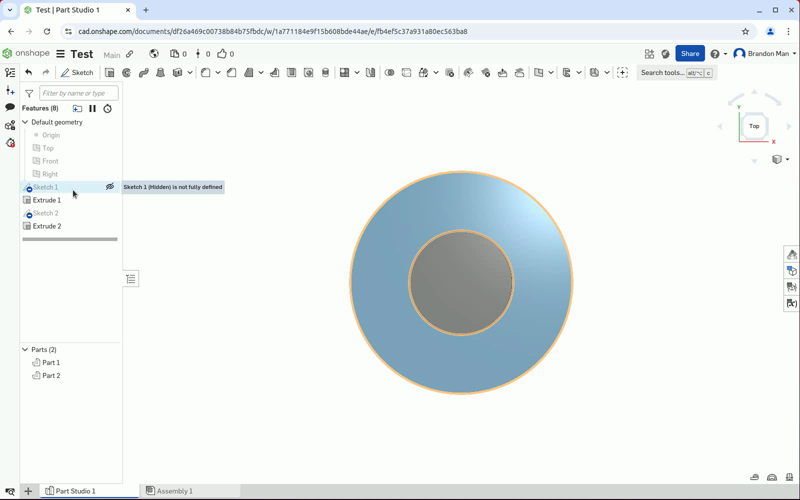
click(73, 189)
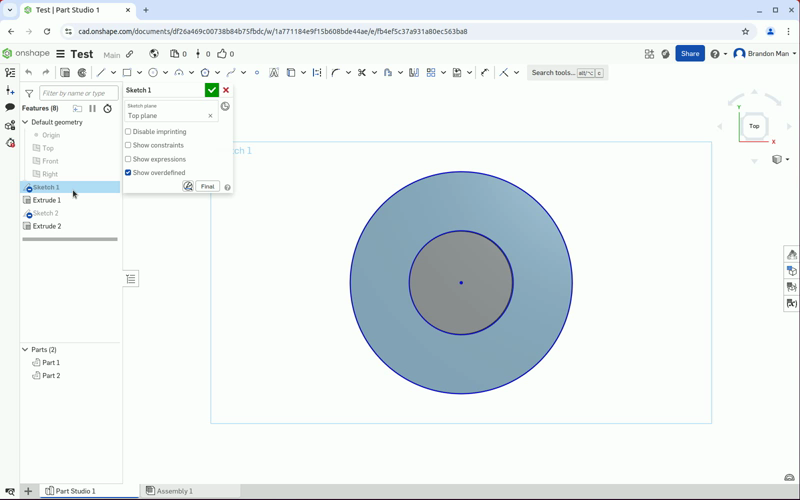
mouse_move(229, 92)
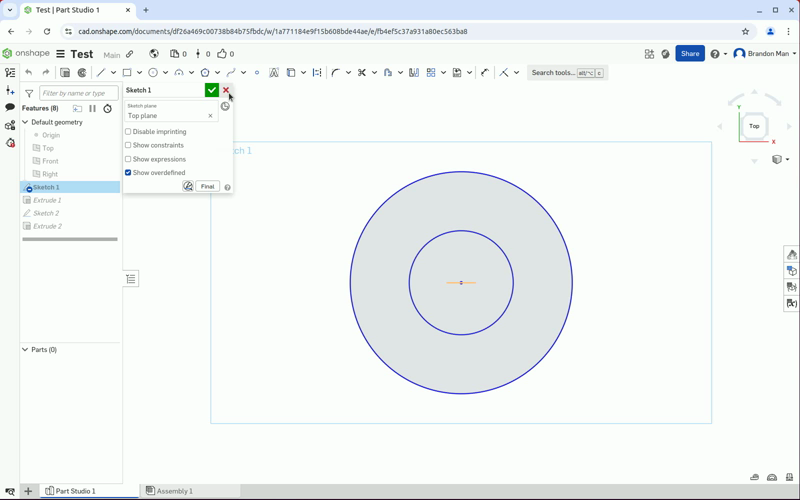
click(229, 92)
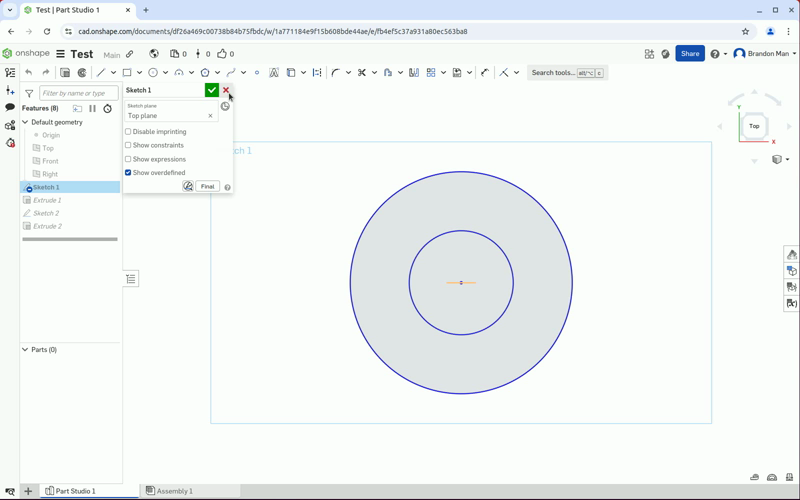
key(shift+s)
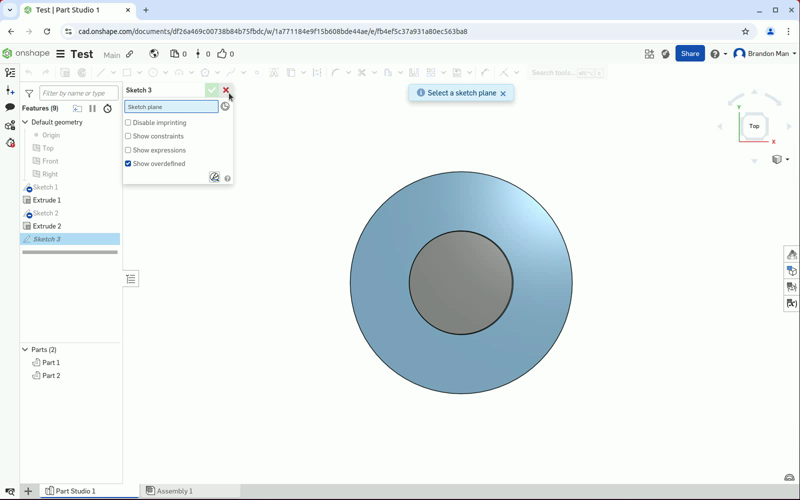
mouse_move(73, 150)
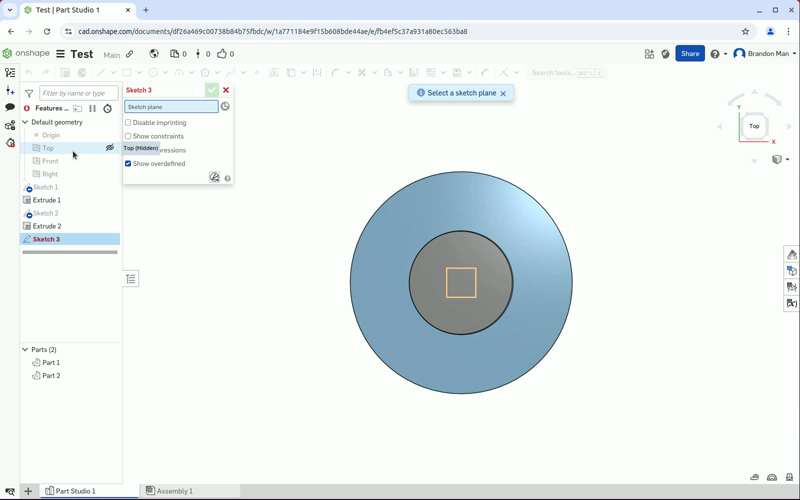
click(73, 150)
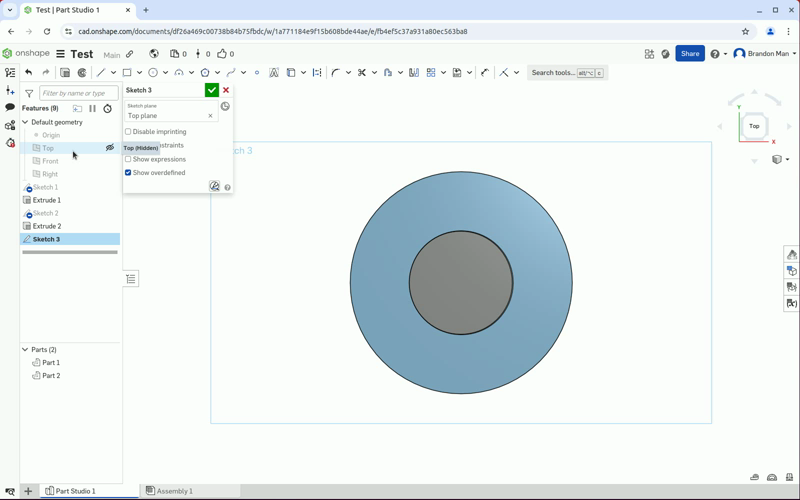
mouse_move(73, 352)
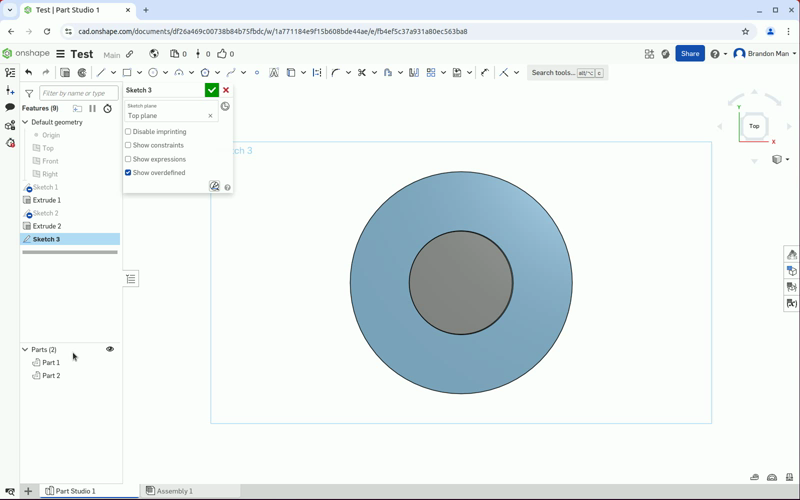
key(y)
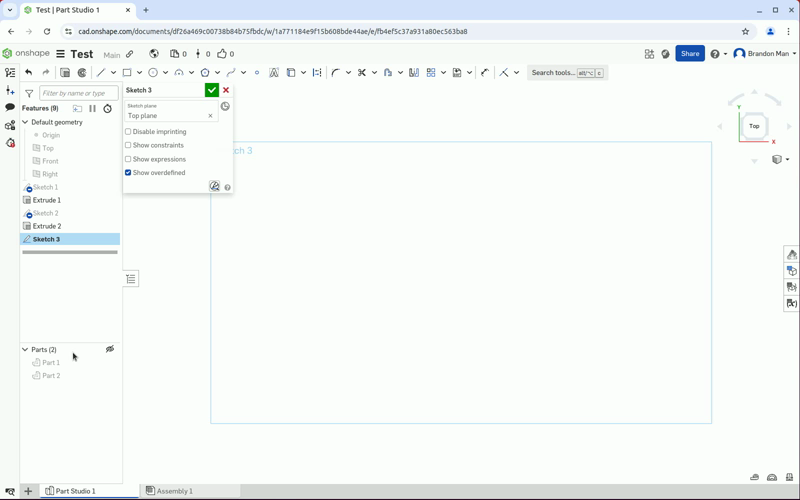
key(c)
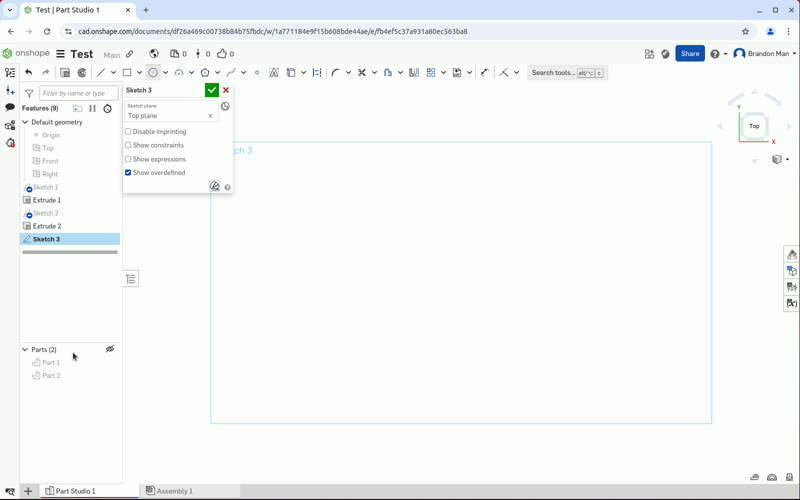
key_down(shift)
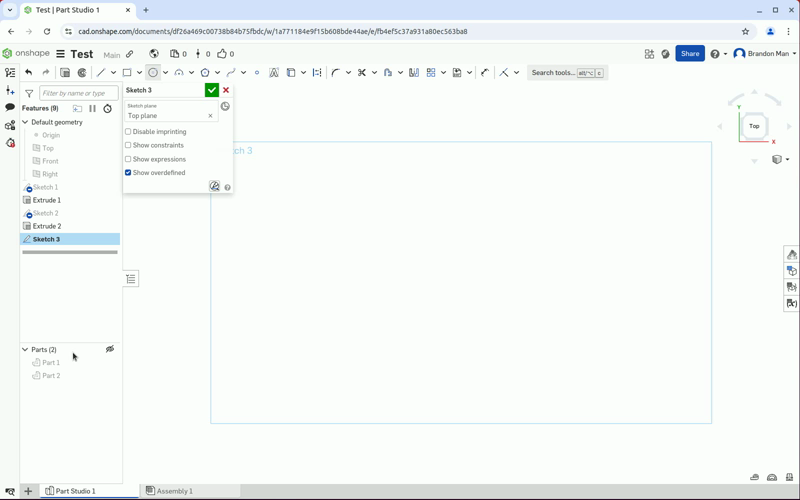
mouse_move(460, 282)
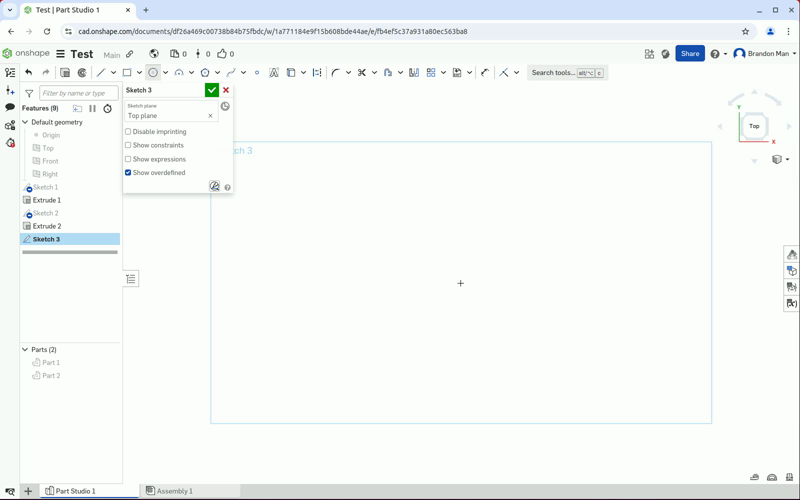
click(460, 282)
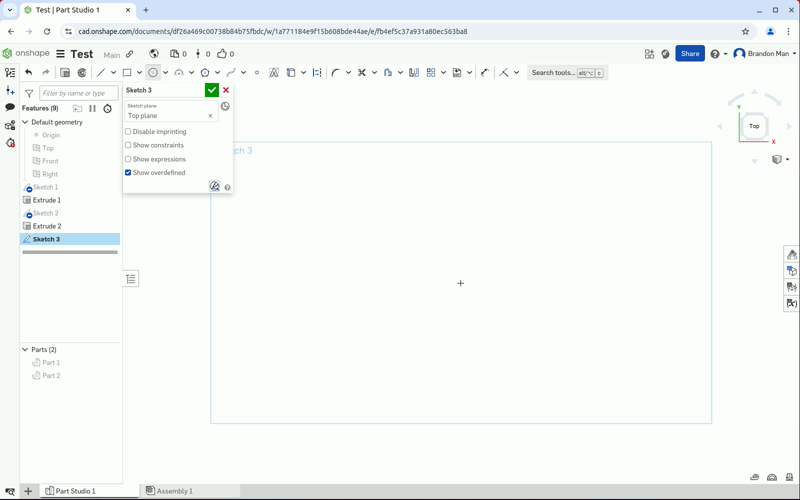
key_up(shift)
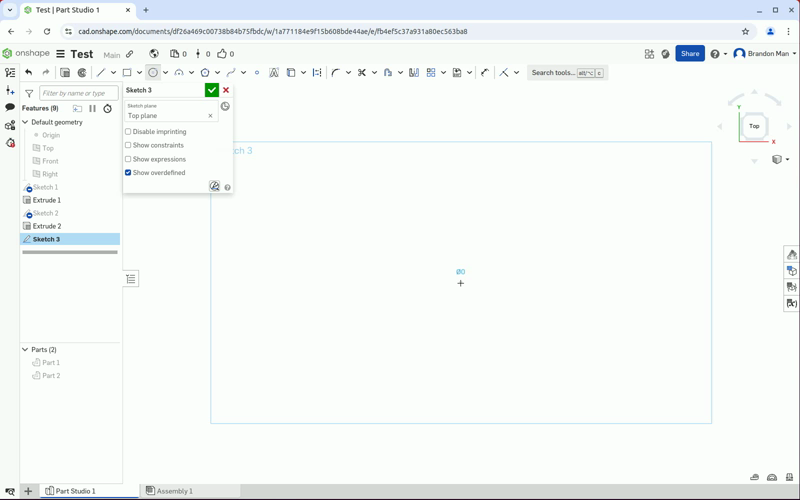
mouse_move(512, 282)
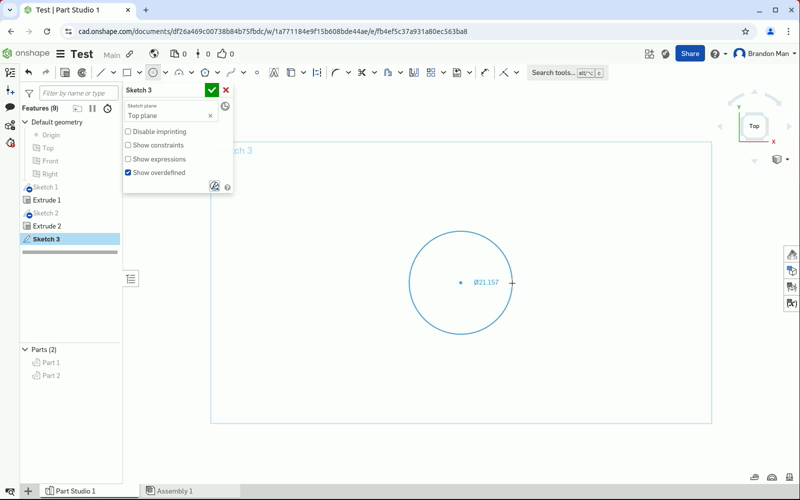
click(512, 282)
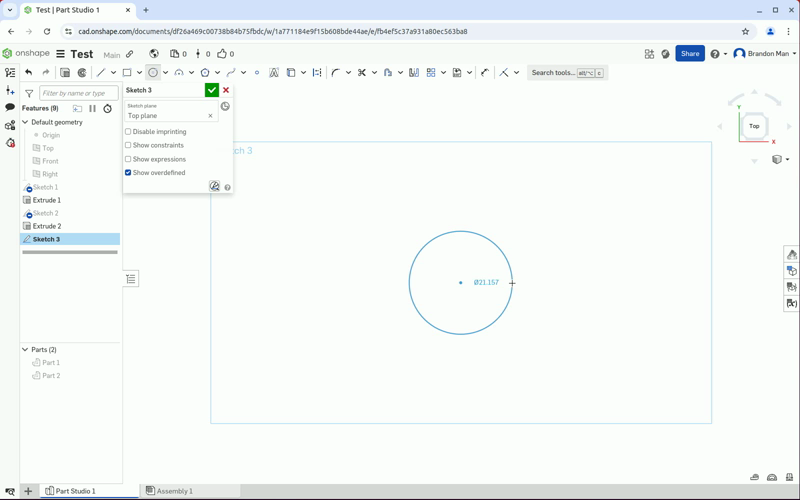
key(esc)
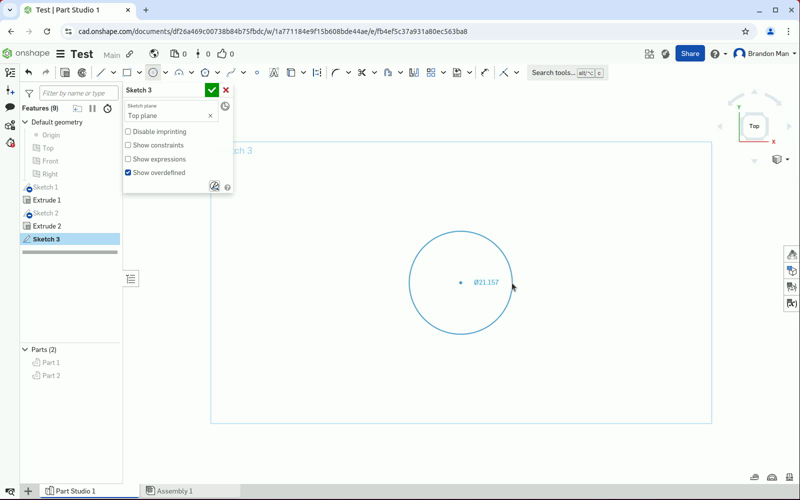
mouse_move(491, 256)
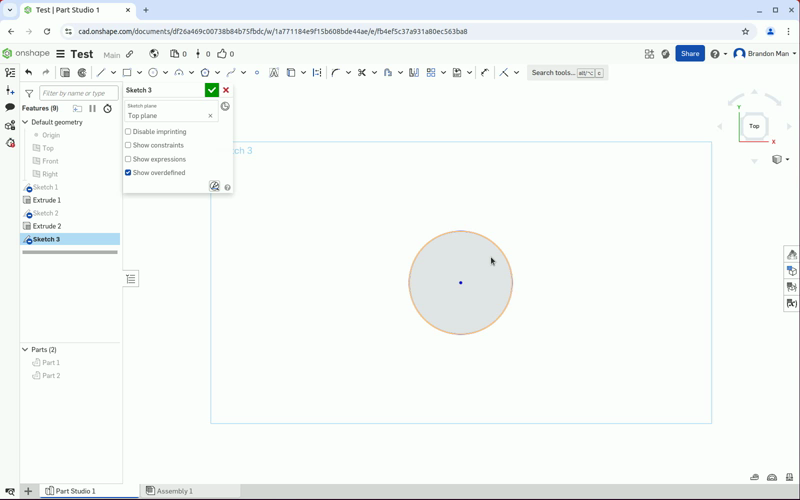
click(491, 256)
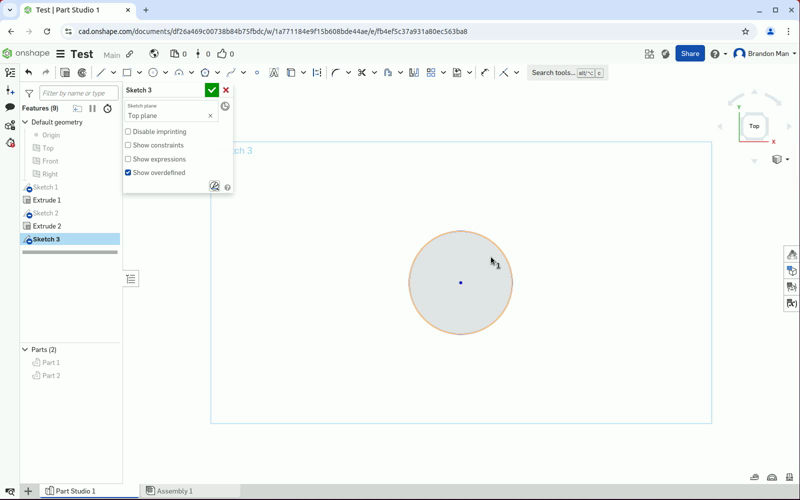
mouse_move(73, 352)
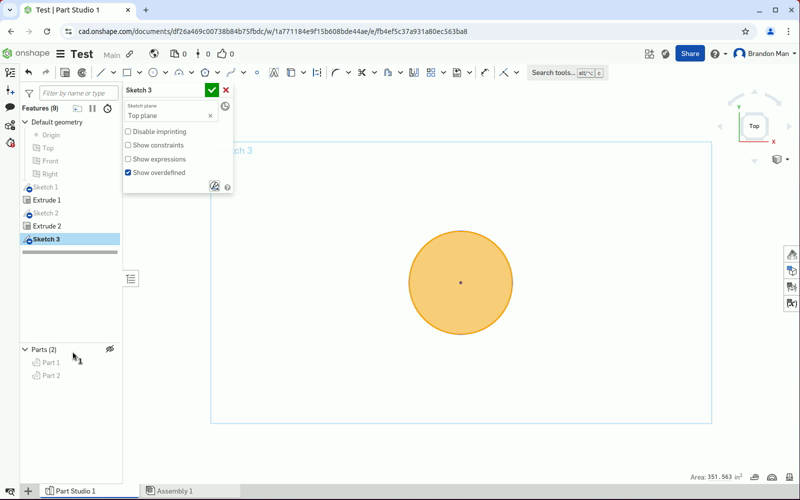
key(shift+y)
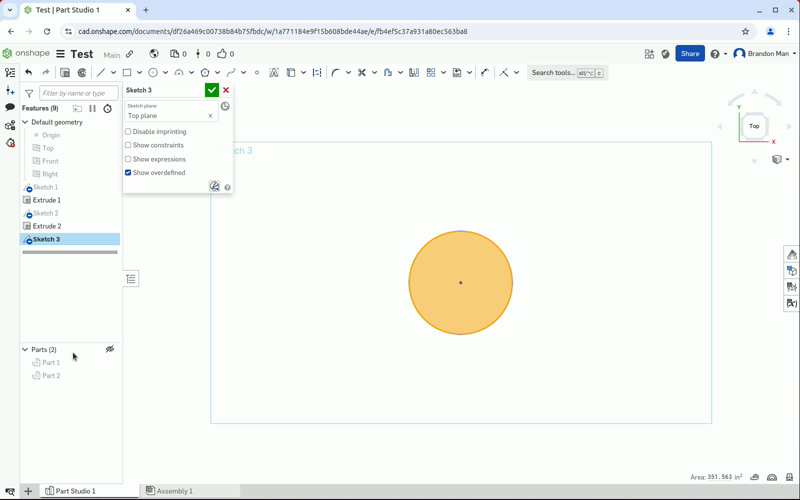
key(shift+e)
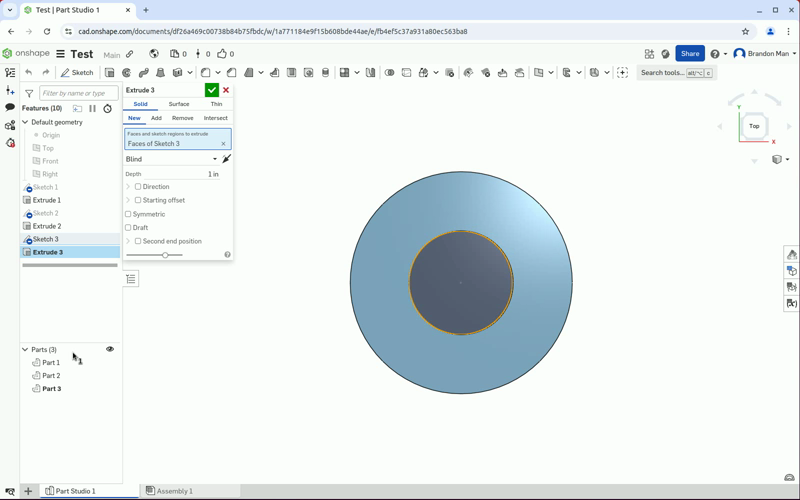
mouse_move(143, 106)
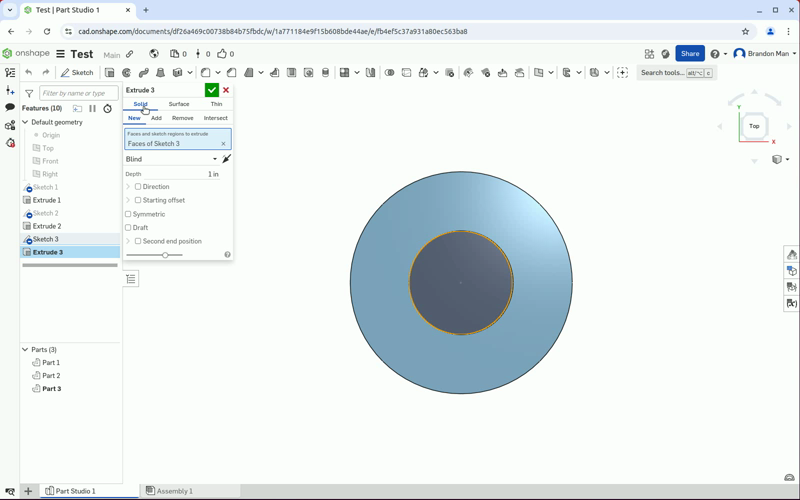
click(143, 106)
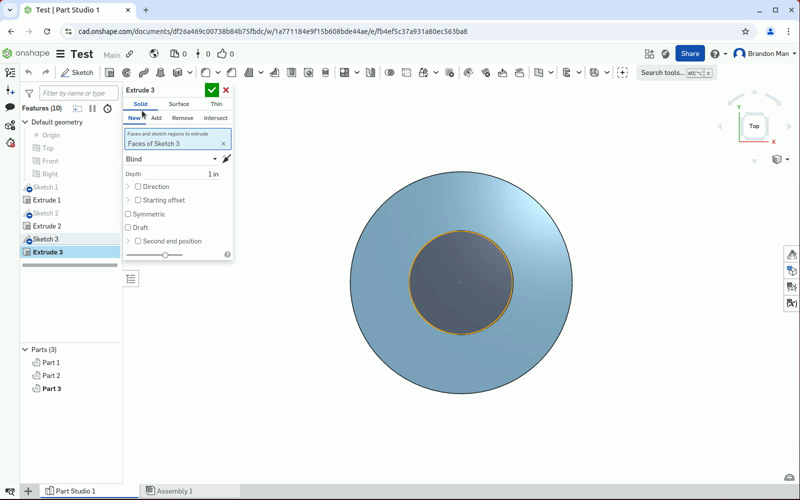
mouse_move(137, 120)
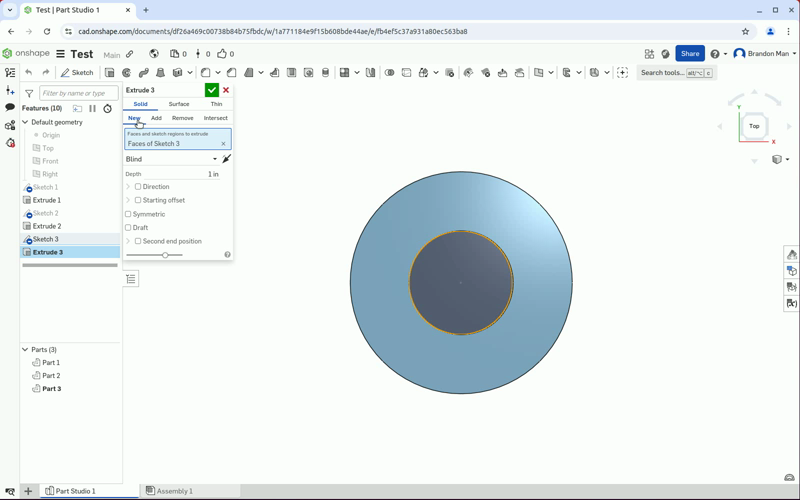
click(137, 120)
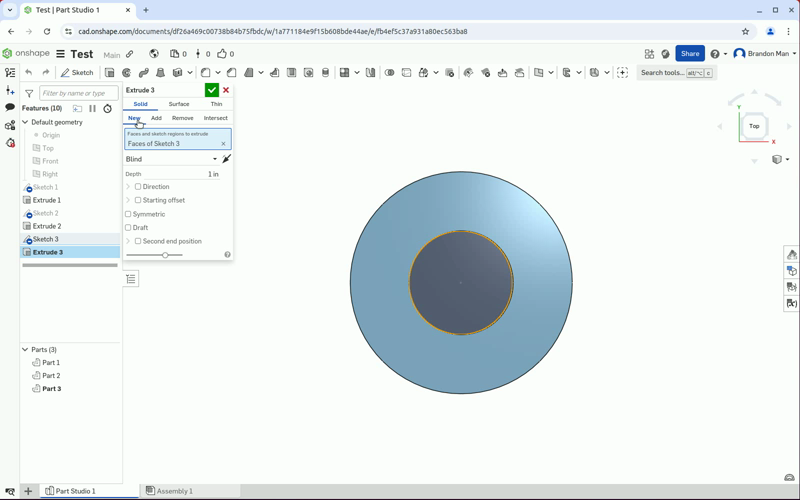
key(tab, 4)
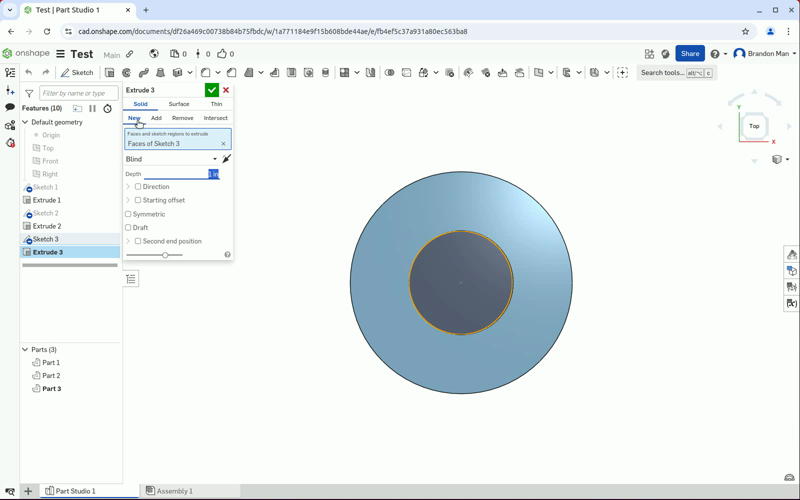
text(3.129)
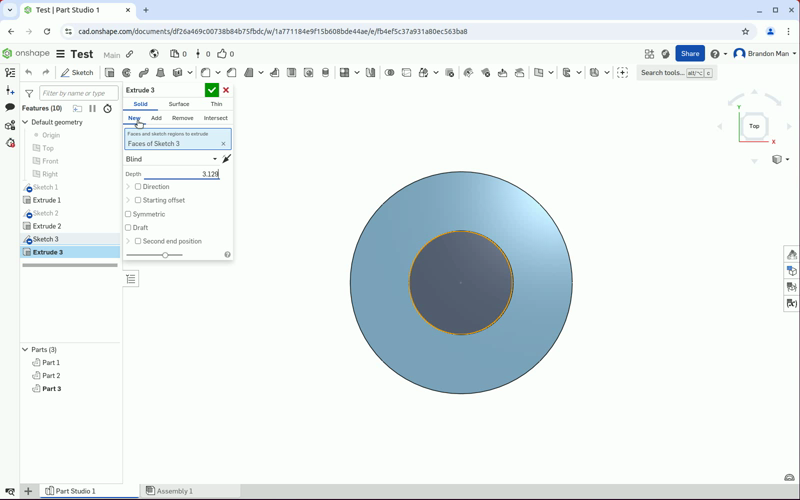
key(enter)
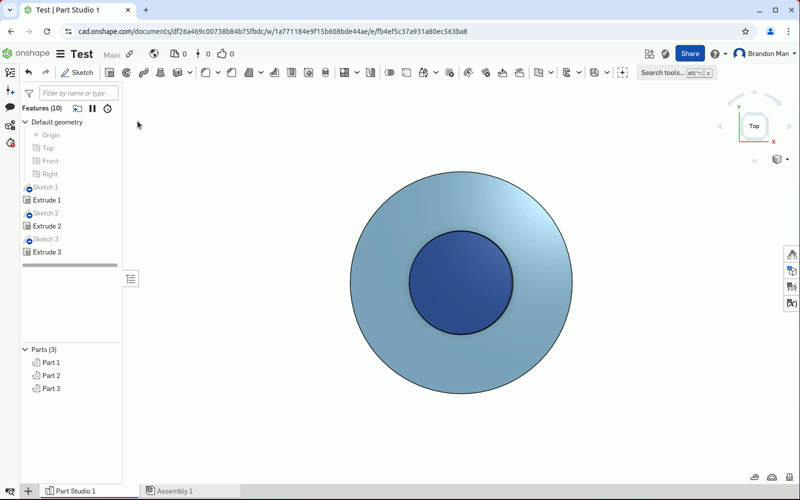
key(shift+h)
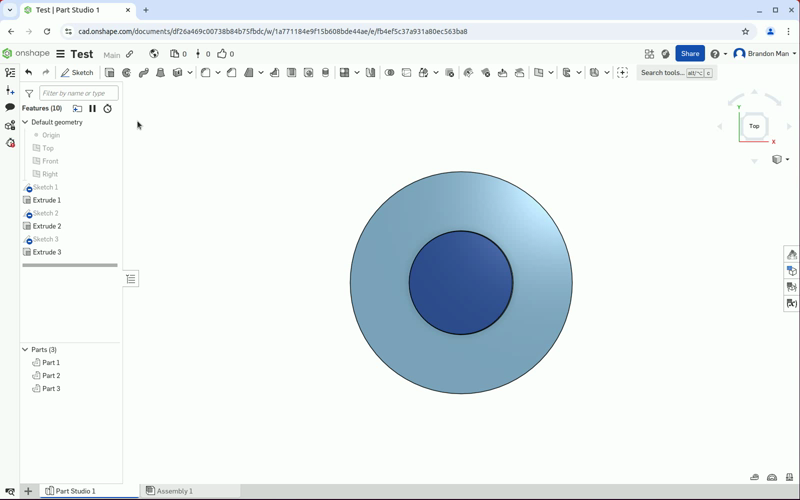
key(shift+h)
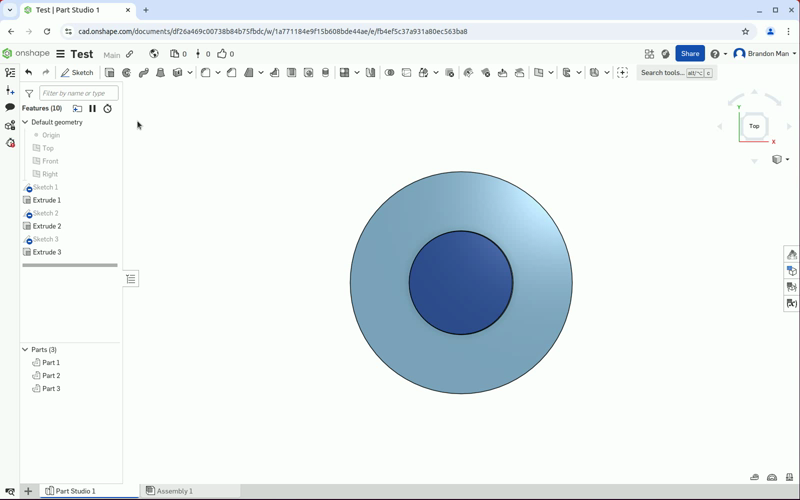
mouse_move(73, 189)
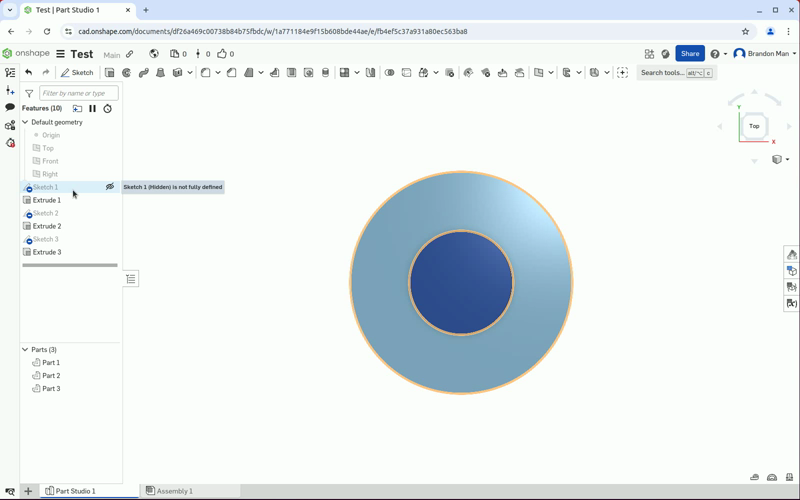
click(73, 189)
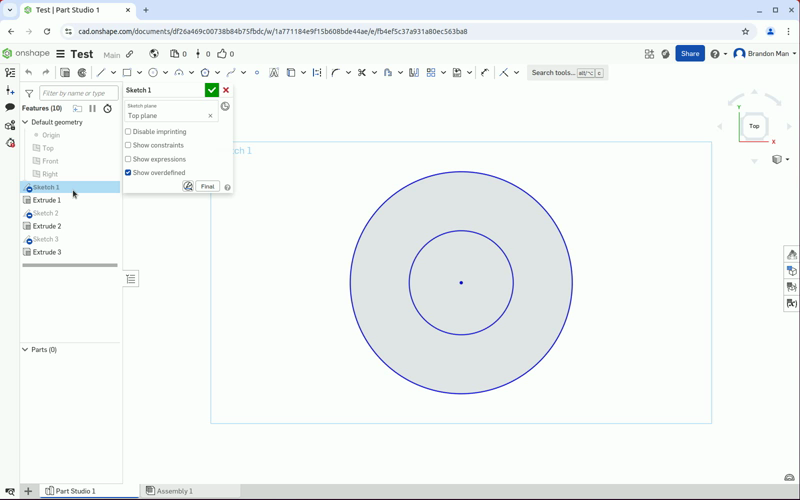
mouse_move(229, 92)
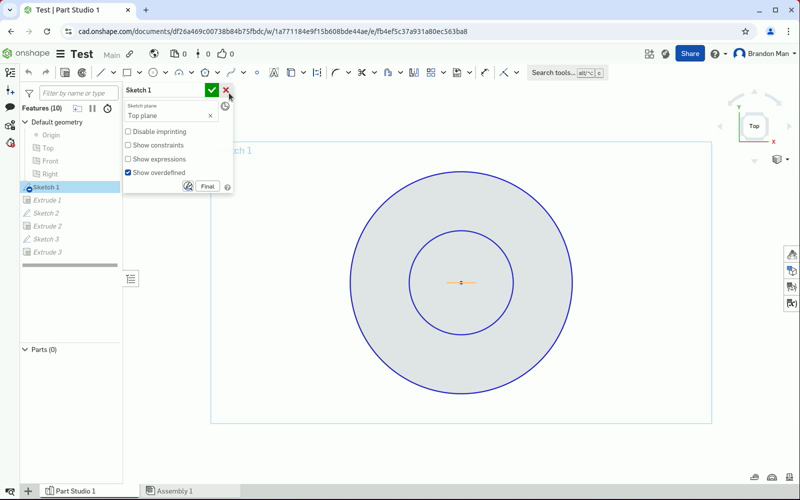
click(229, 92)
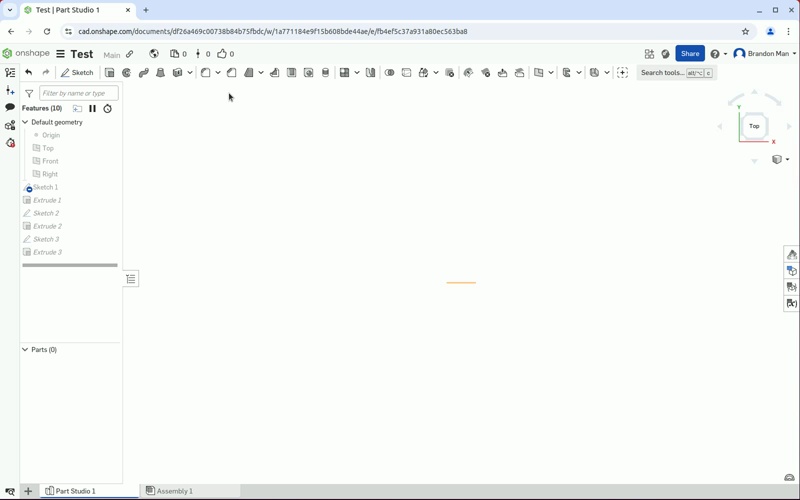
mouse_move(541, 75)
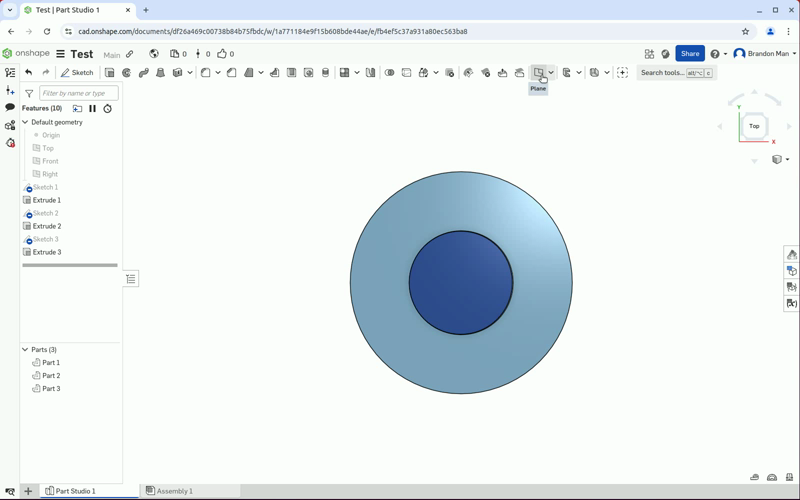
click(541, 75)
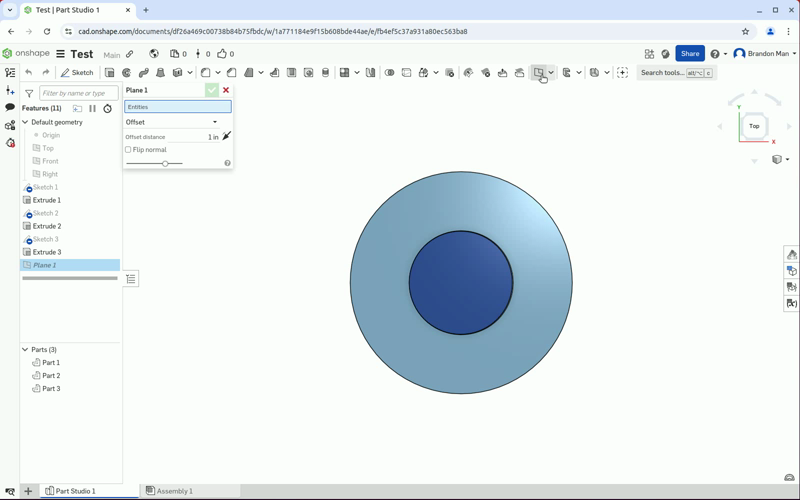
mouse_move(73, 150)
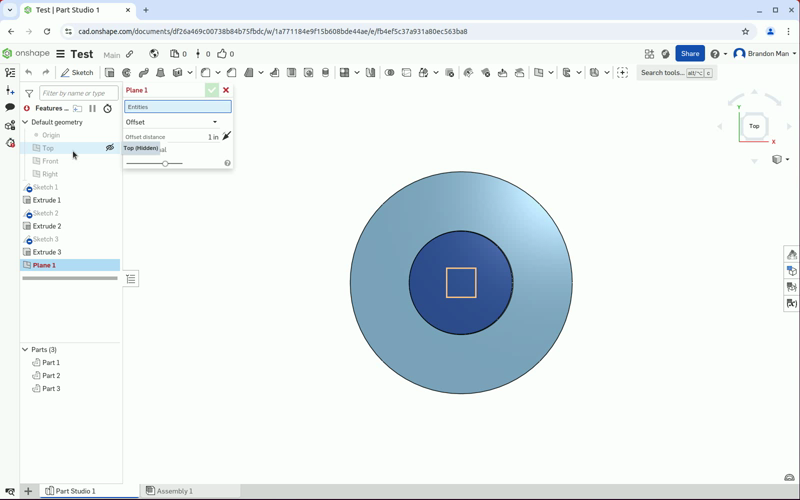
click(73, 150)
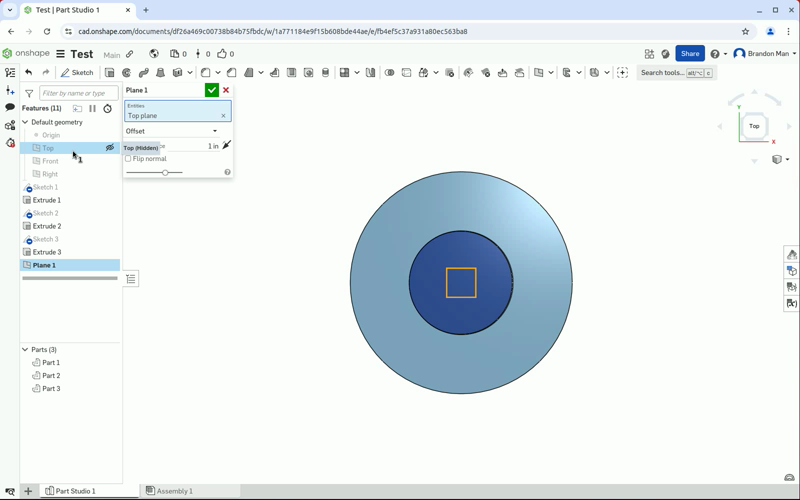
key(tab, 2)
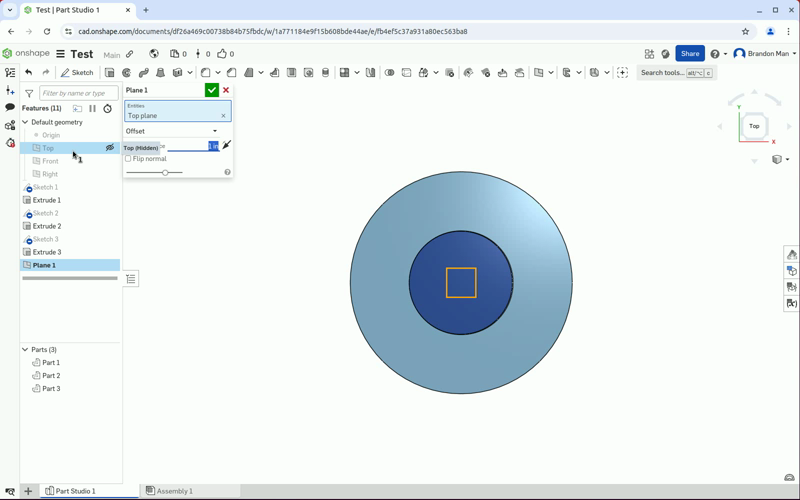
text(3.143)
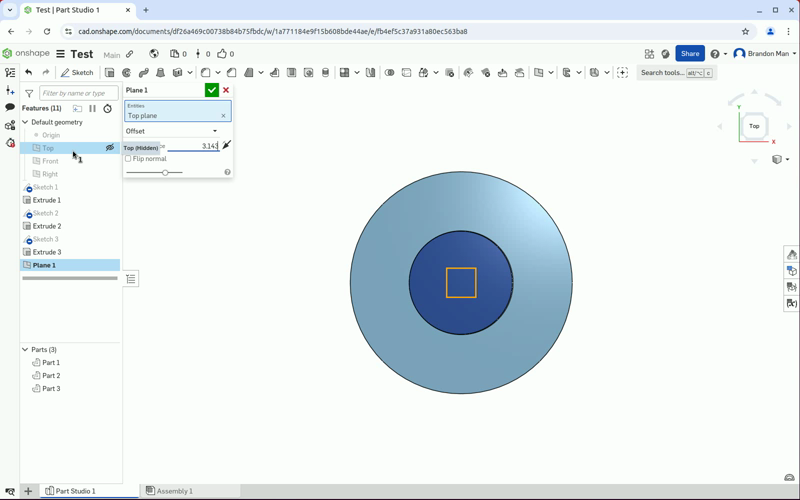
key(enter, 2)
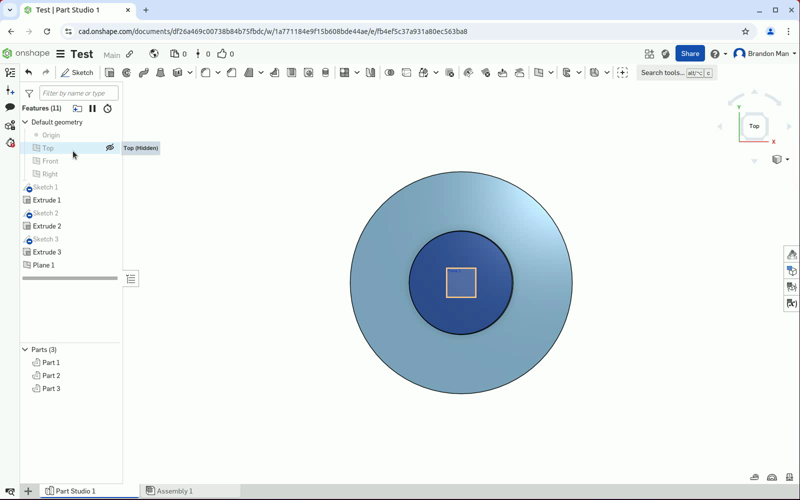
key(shift+s)
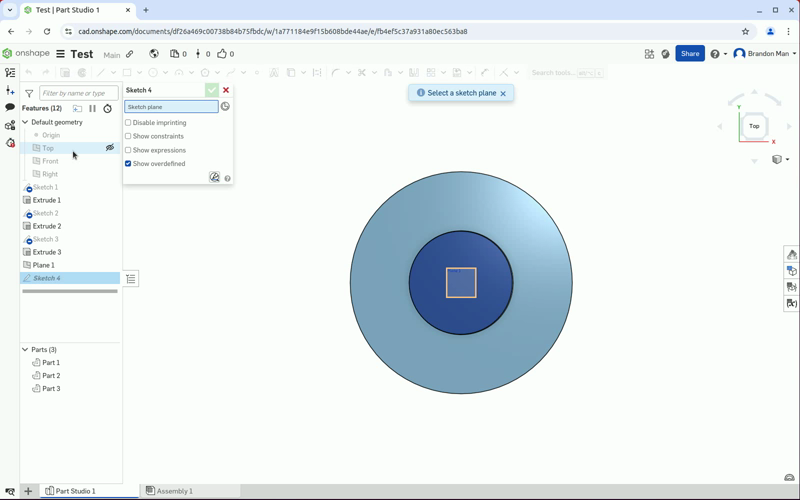
mouse_move(73, 267)
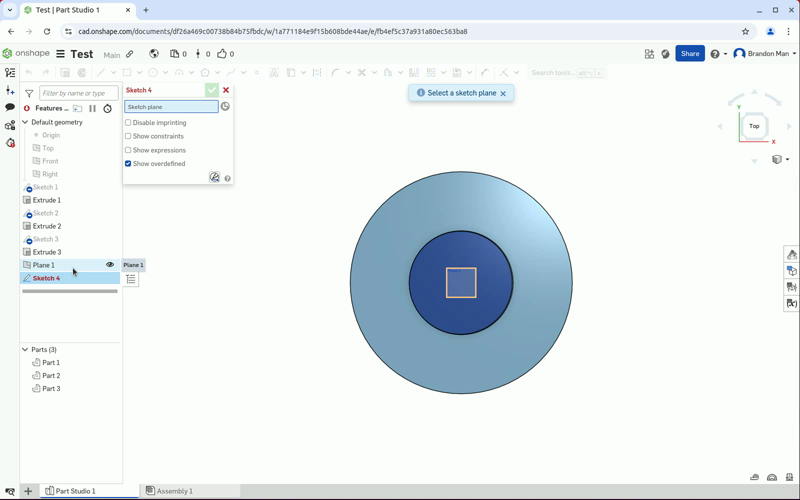
click(73, 267)
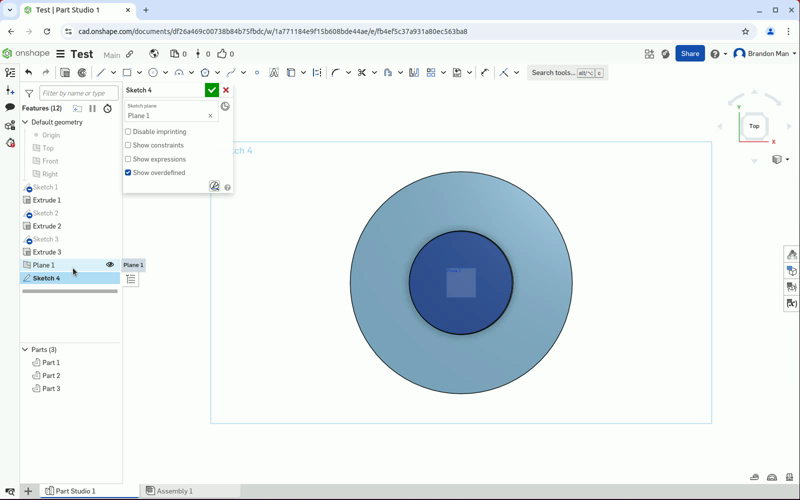
mouse_move(73, 352)
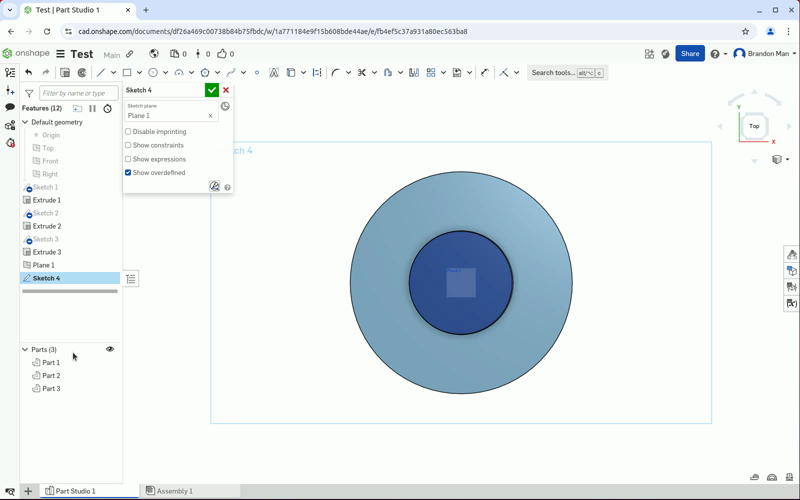
key(y)
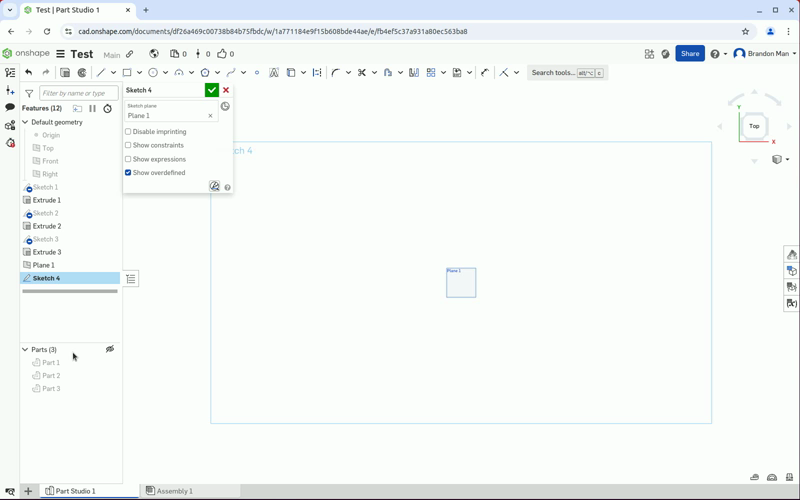
key(c)
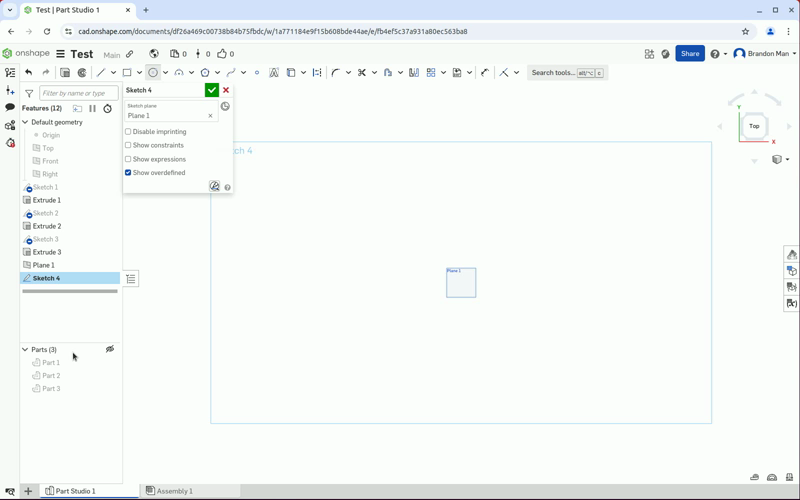
key_down(shift)
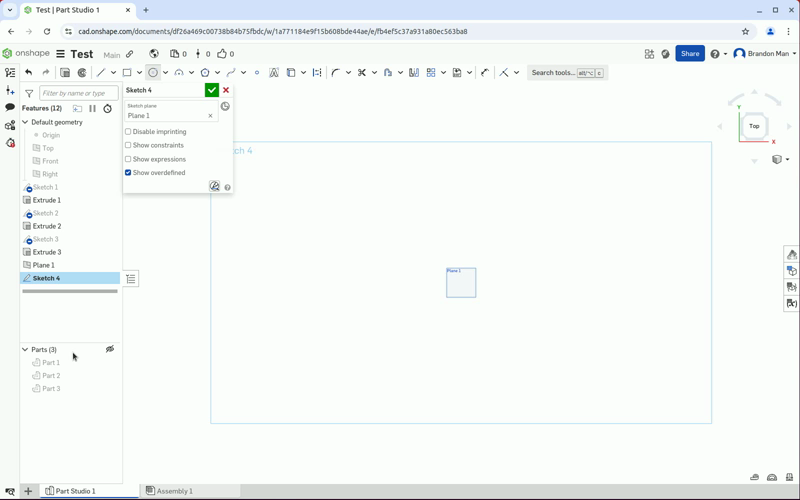
mouse_move(461, 282)
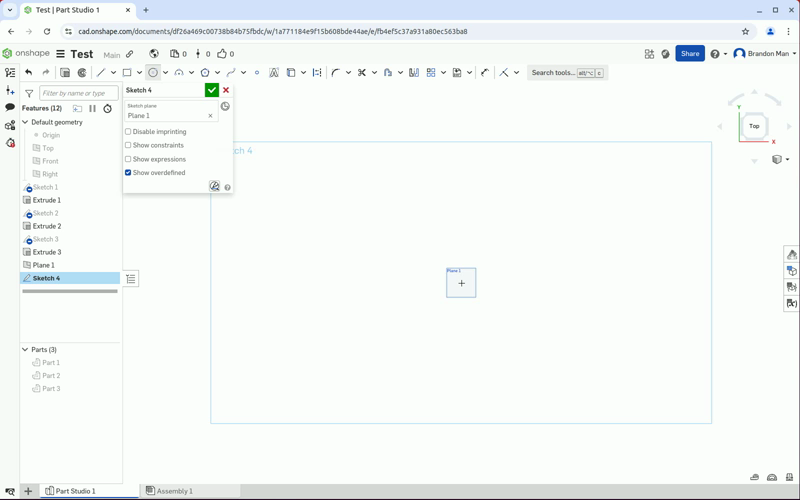
click(461, 282)
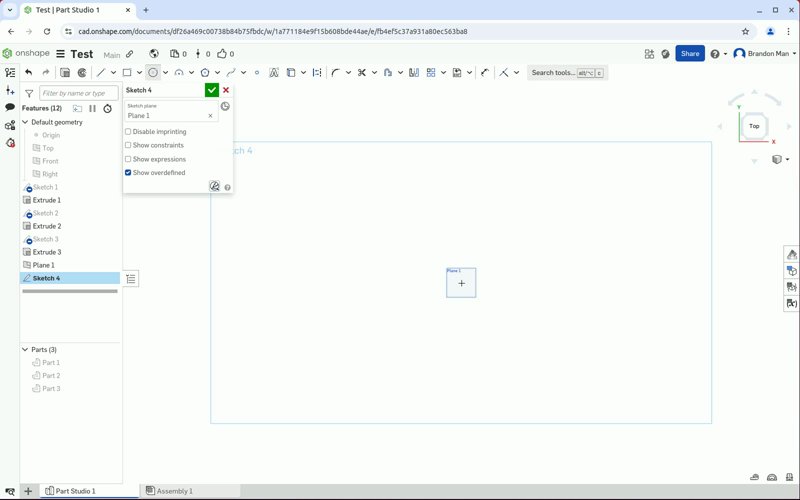
key_up(shift)
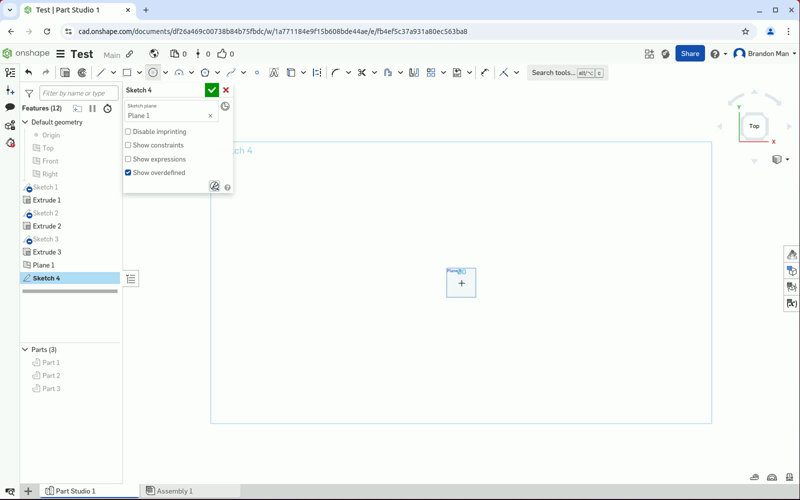
mouse_move(503, 282)
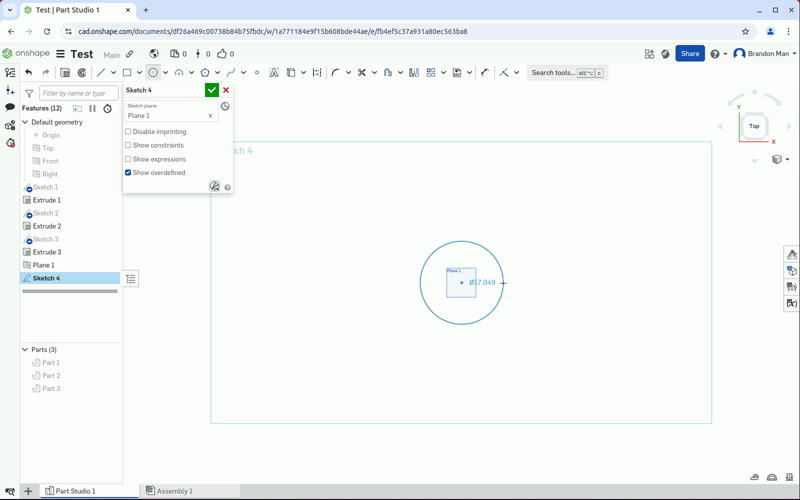
click(503, 282)
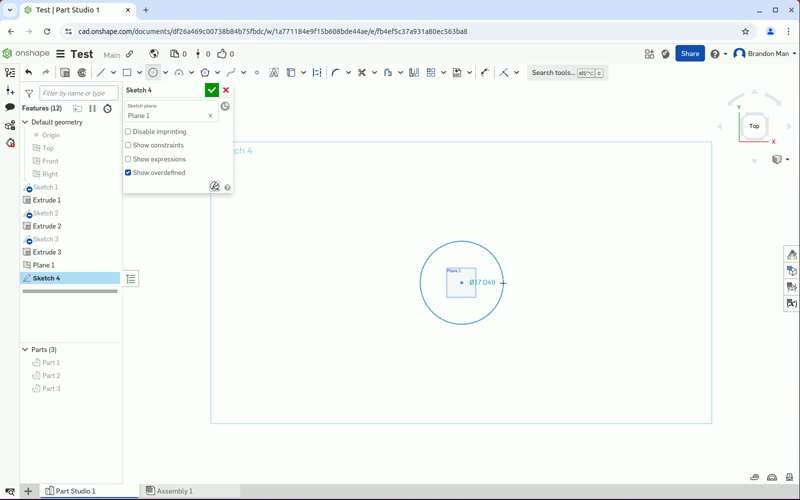
key(esc)
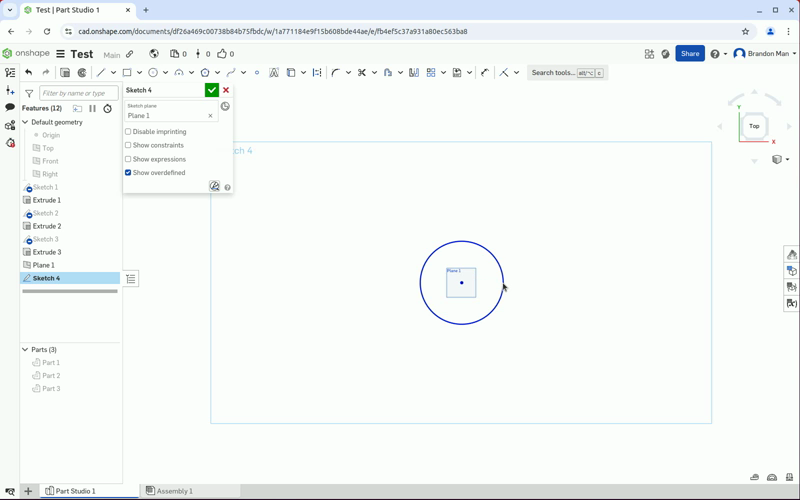
mouse_move(436, 270)
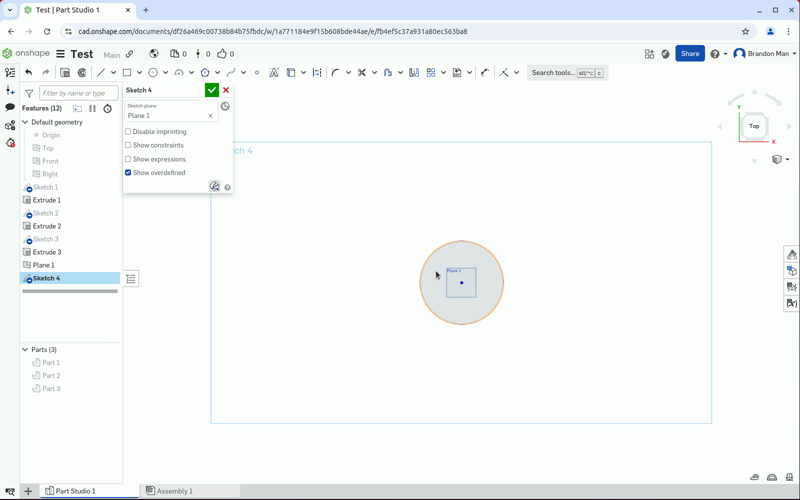
click(436, 270)
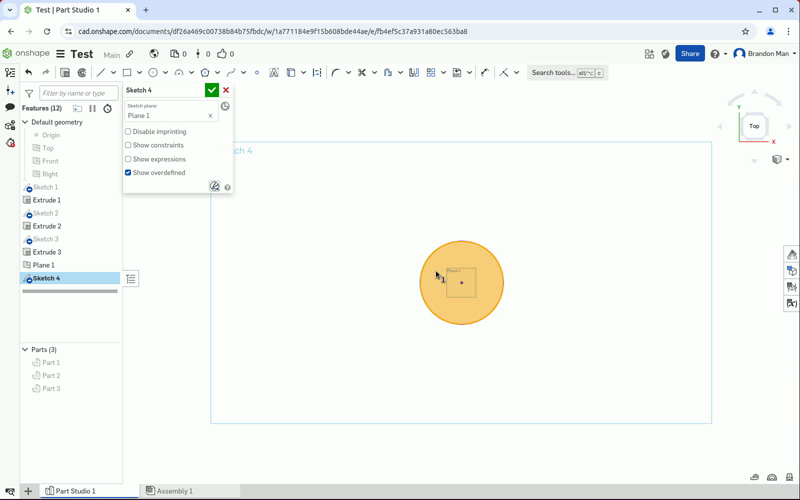
mouse_move(73, 352)
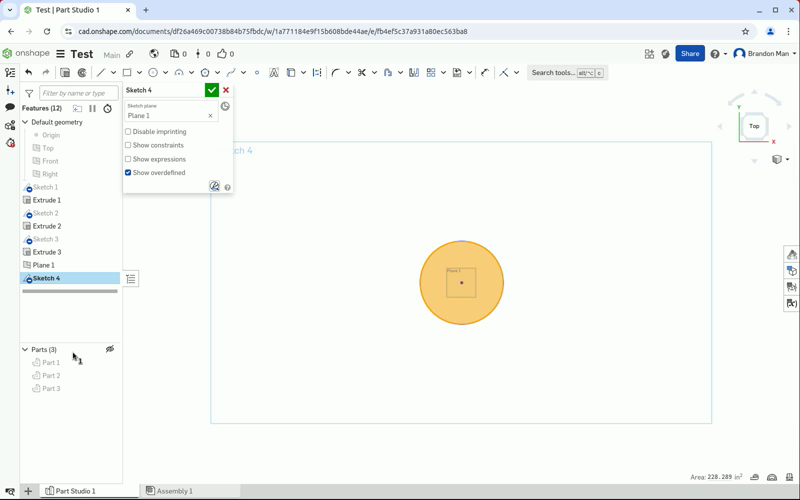
key(shift+y)
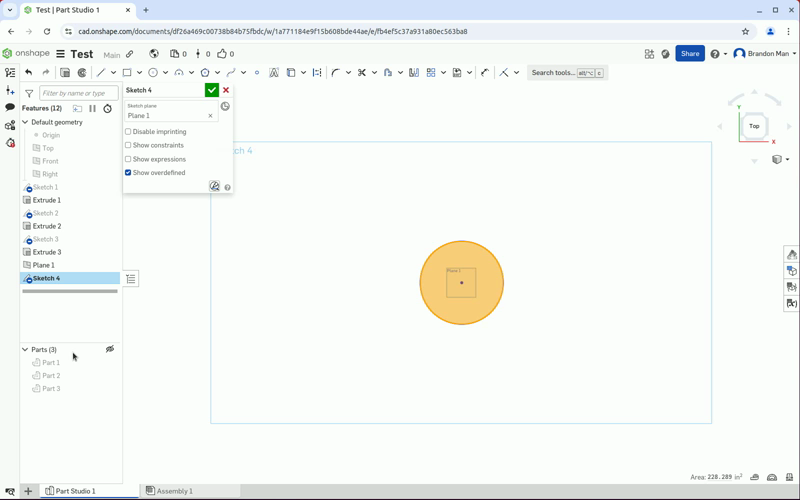
key(shift+e)
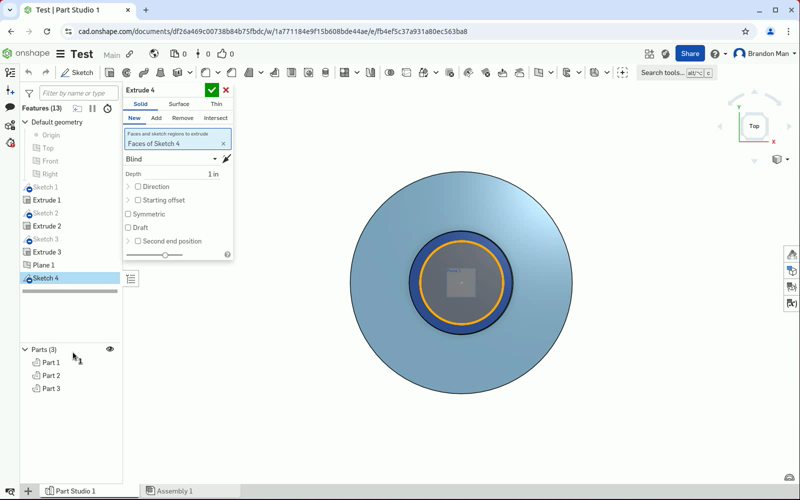
mouse_move(143, 106)
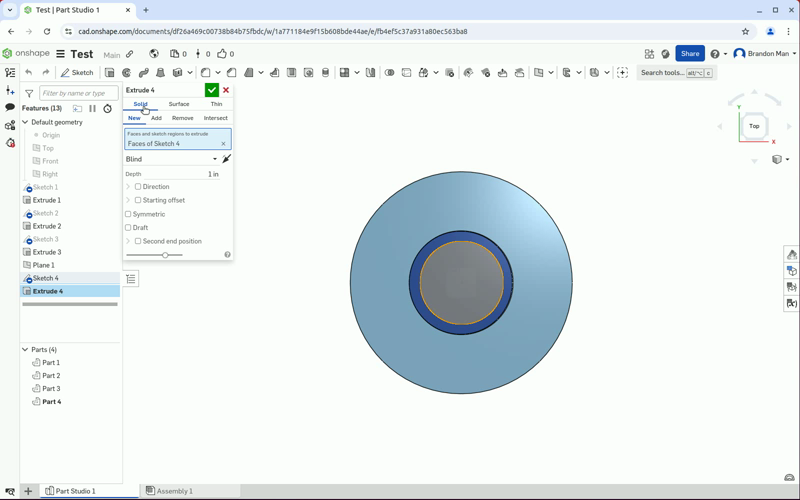
click(143, 106)
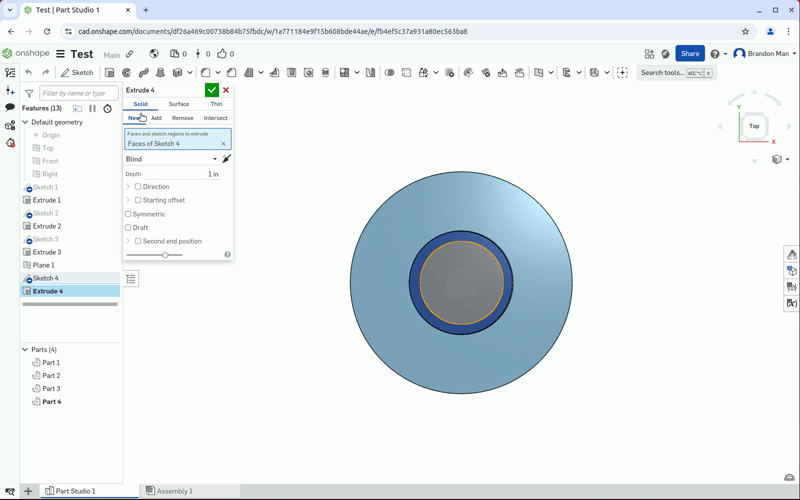
mouse_move(137, 120)
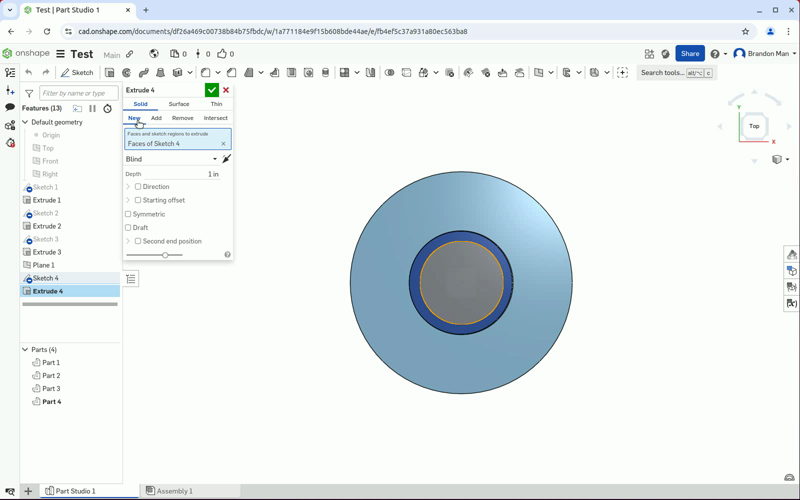
click(137, 120)
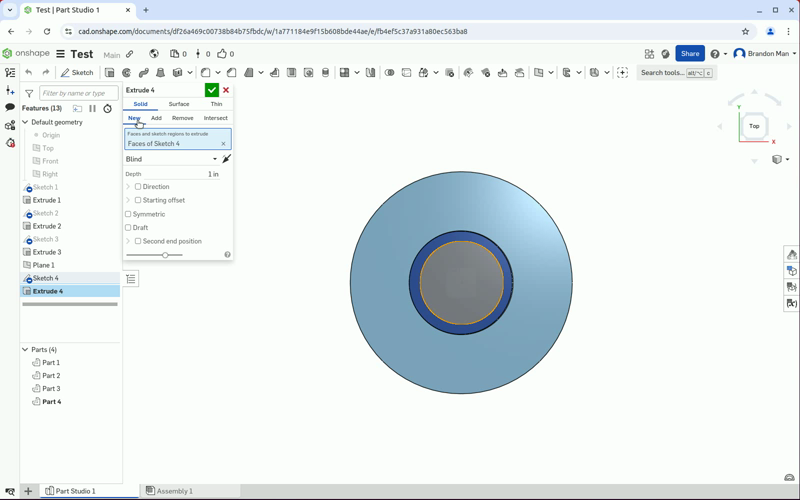
key(tab, 4)
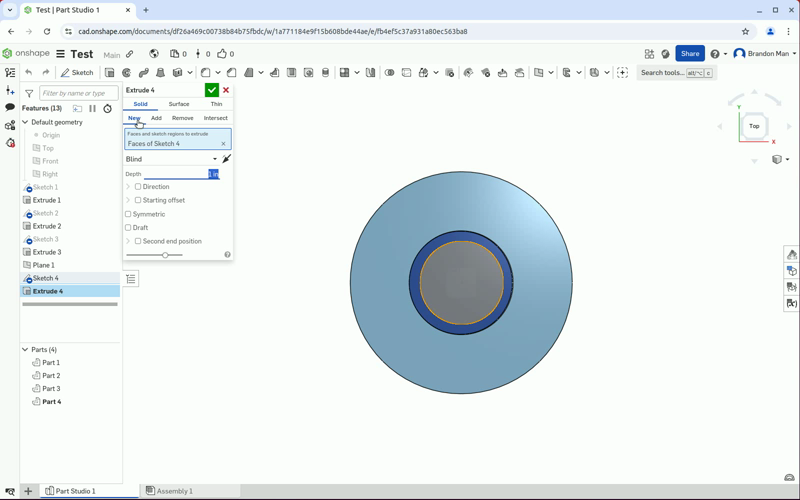
text(7.221)
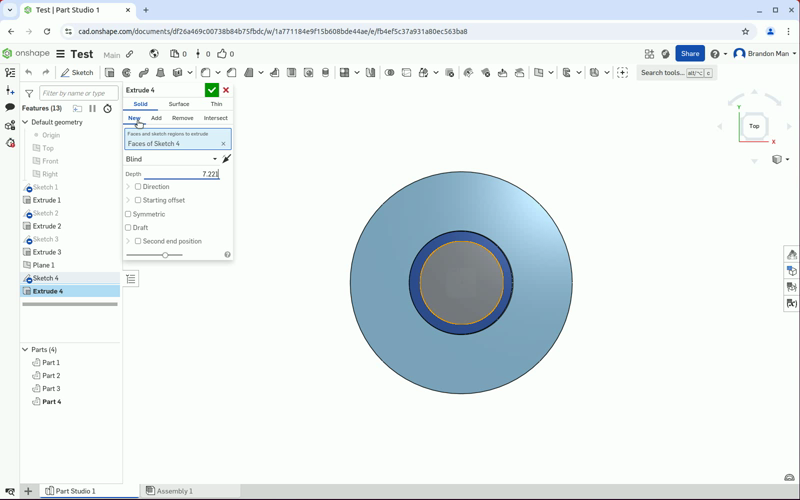
key(enter)
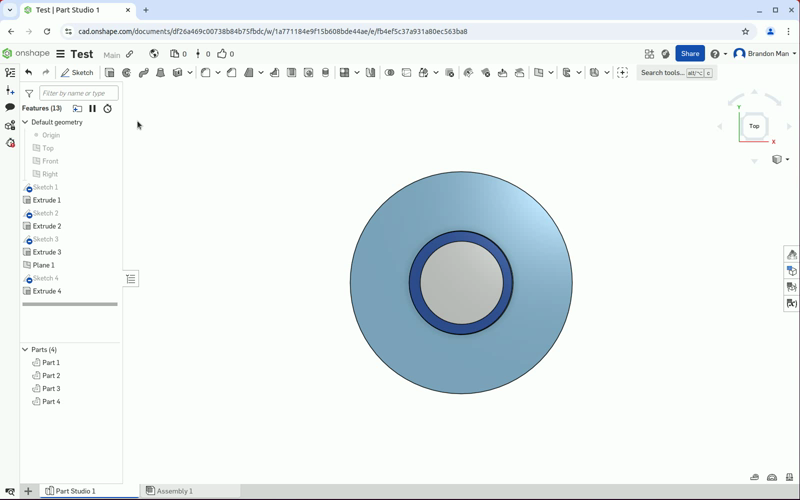
key(shift+h)
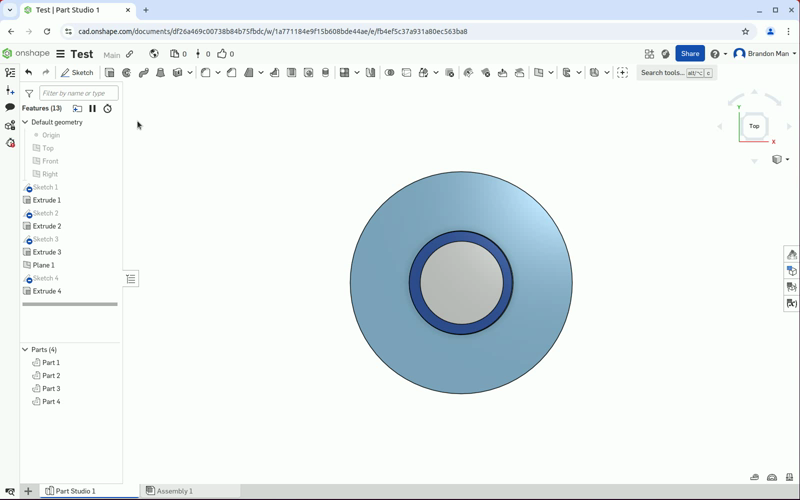
key(shift+h)
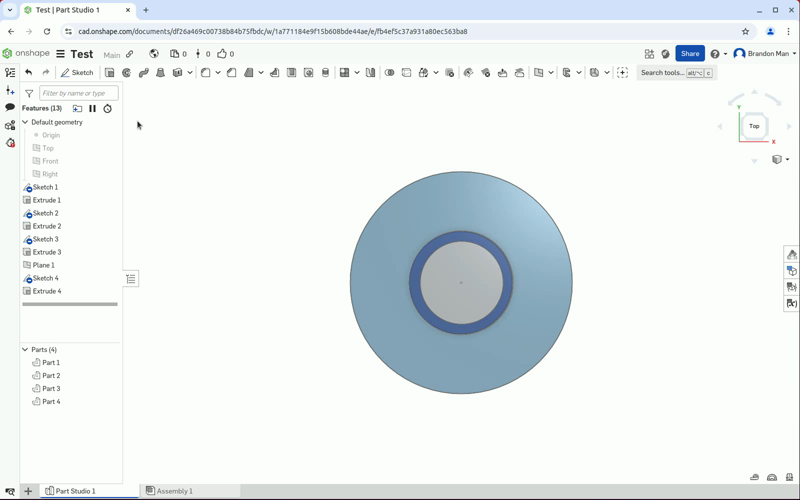
key(shift+7)
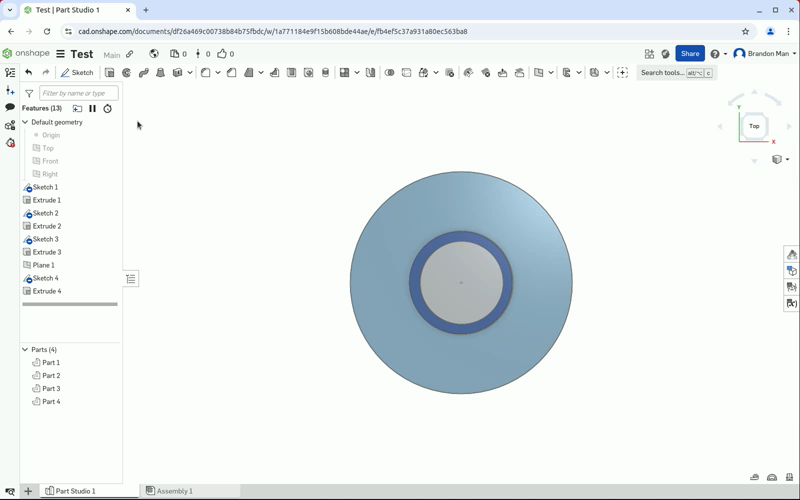
key(up, 3)
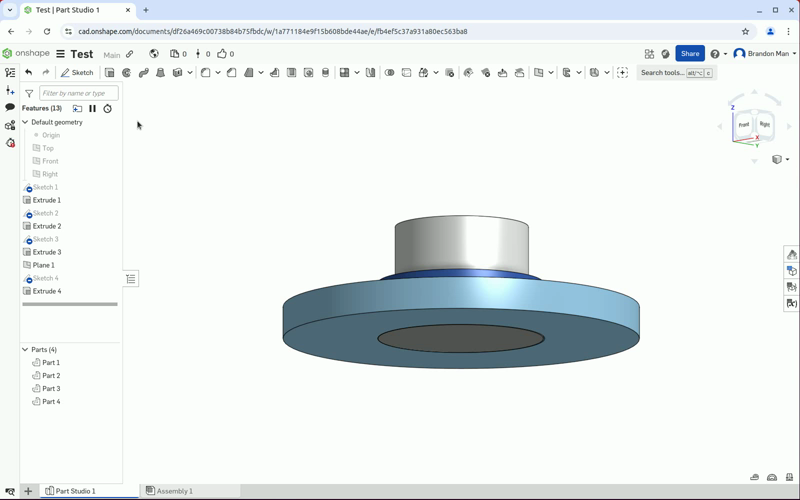
key(left, 3)
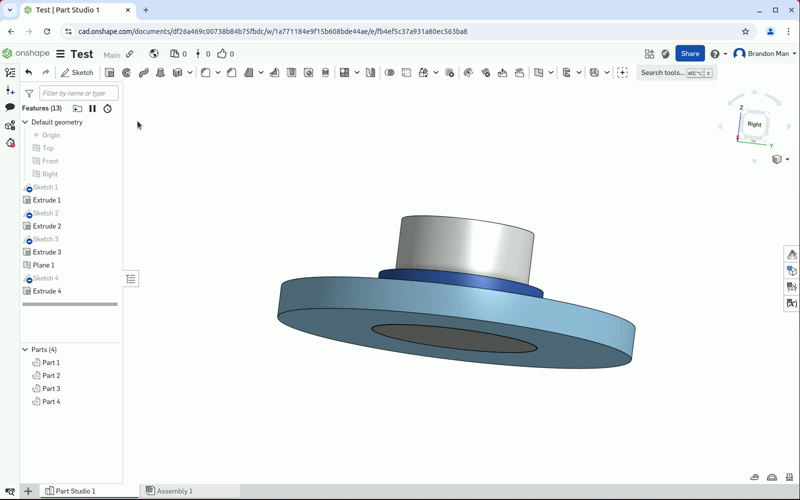
key(right, 3)
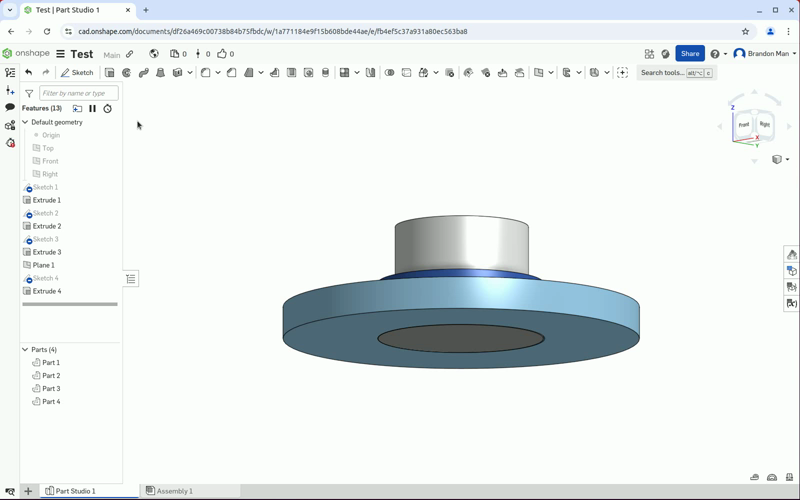
key(down, 3)
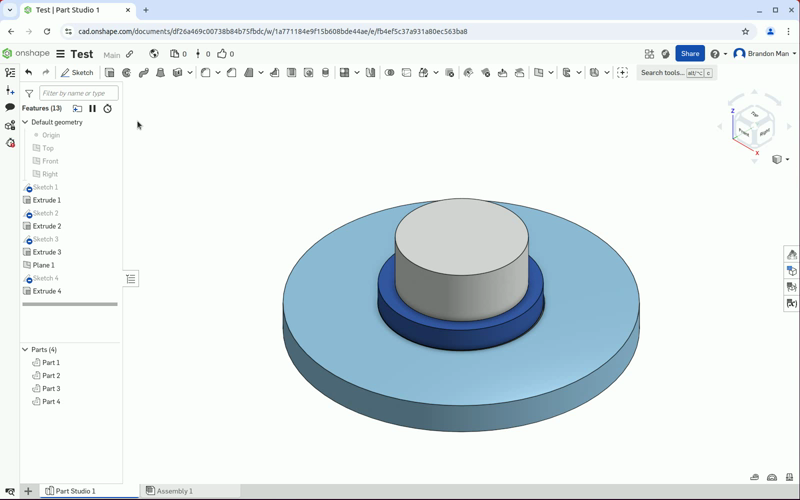
mouse_move(73, 189)
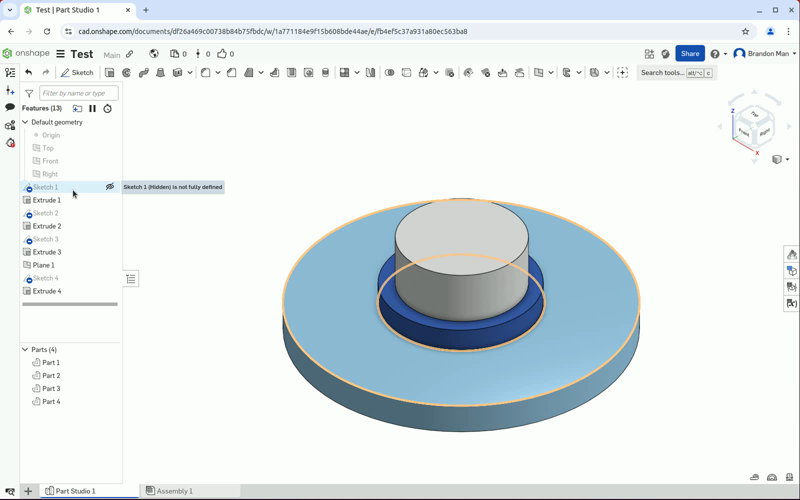
click(73, 189)